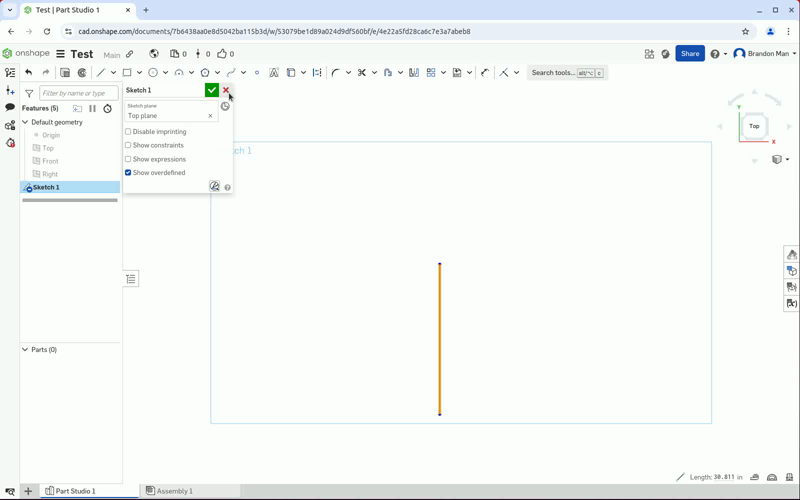
key(shift+h)
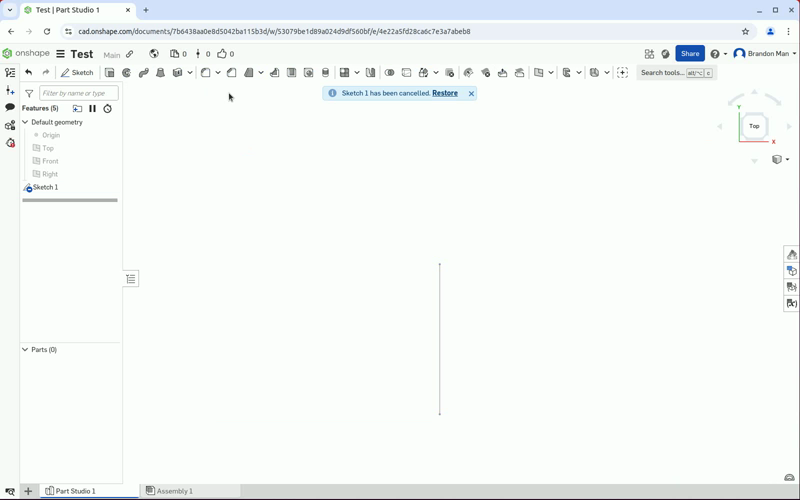
key(shift+s)
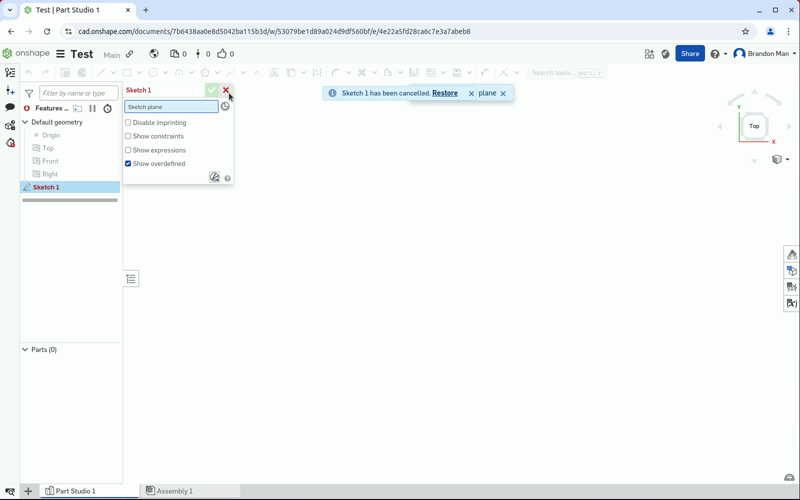
mouse_move(73, 150)
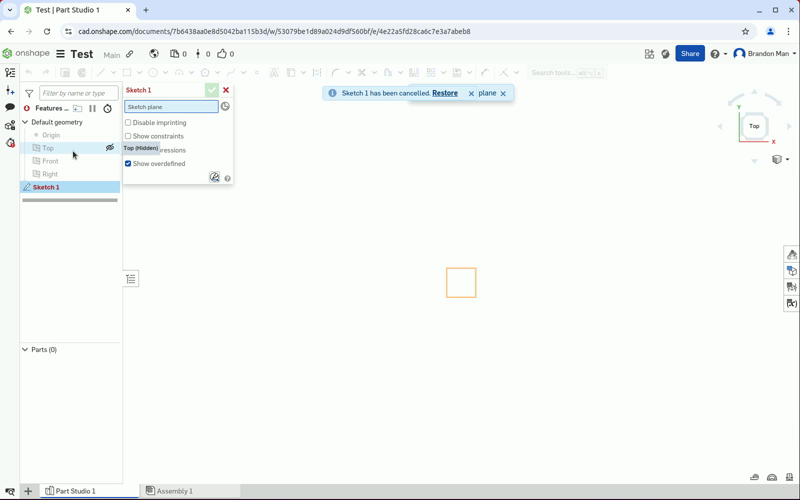
click(73, 150)
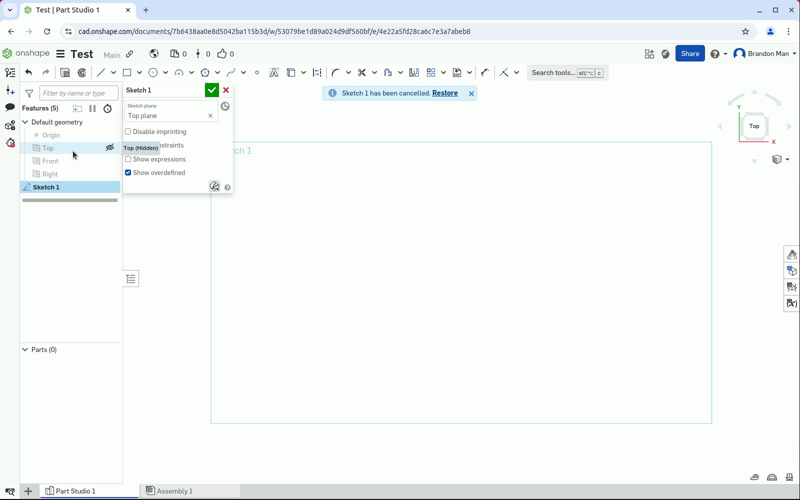
mouse_move(73, 352)
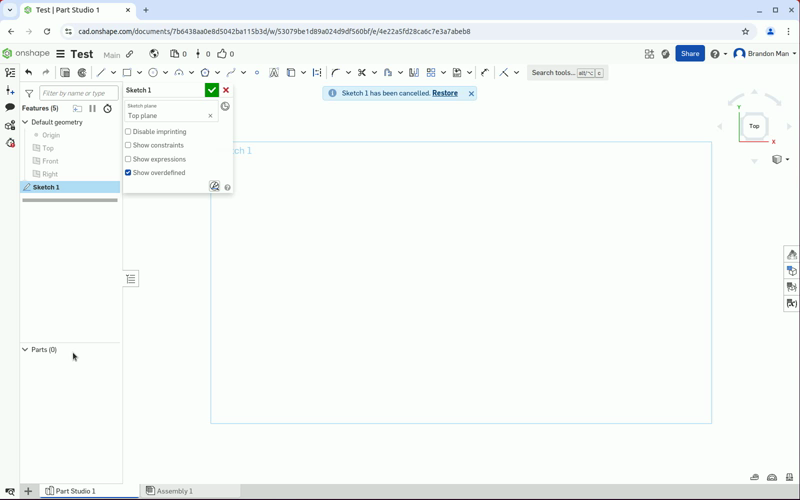
key(y)
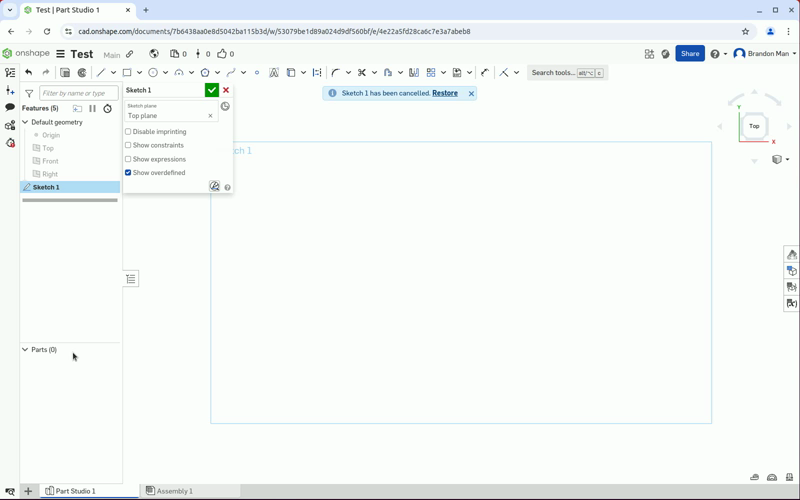
key(l)
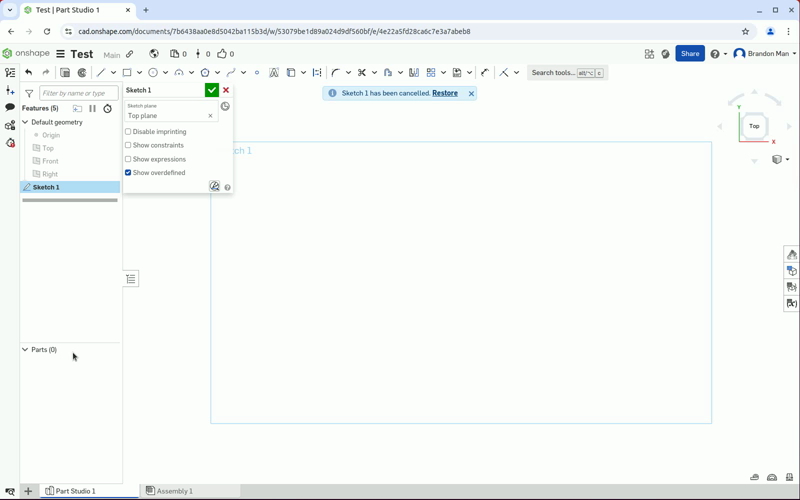
key_down(shift)
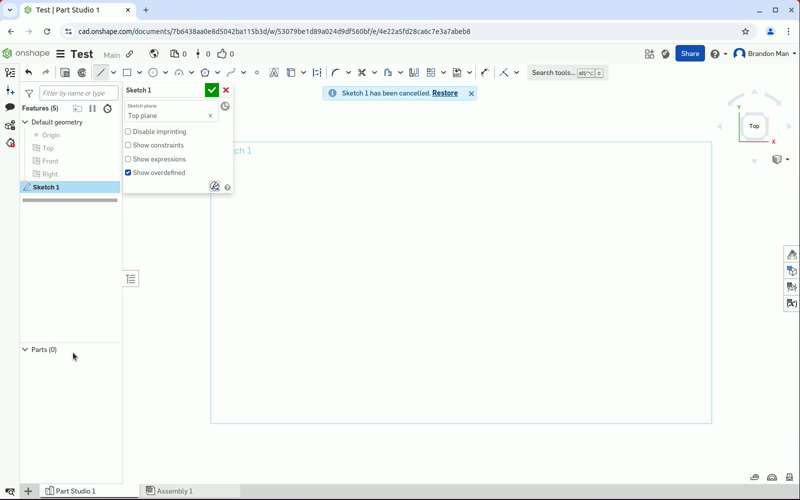
mouse_move(348, 320)
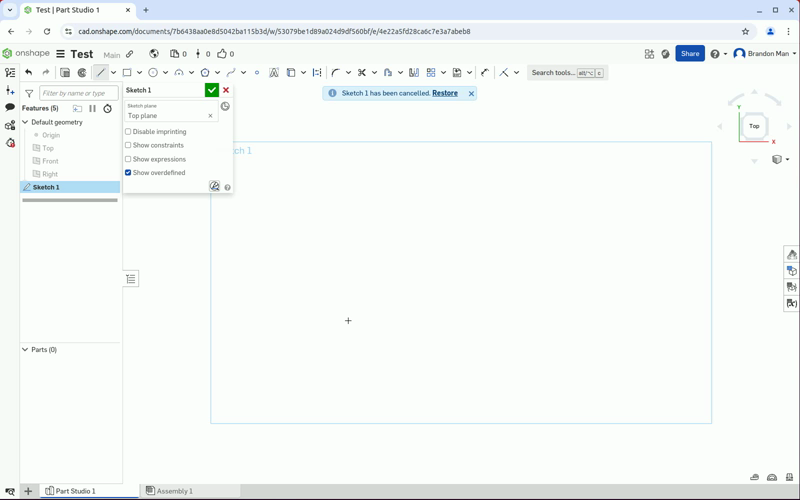
click(348, 320)
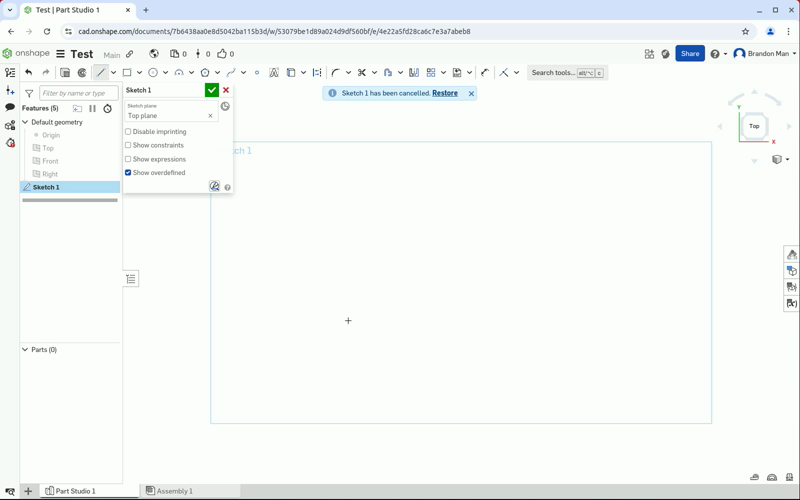
key_up(shift)
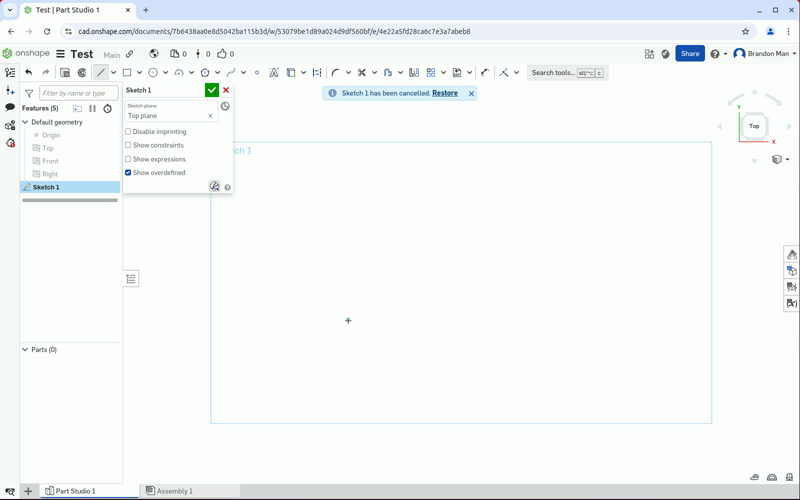
key_down(shift)
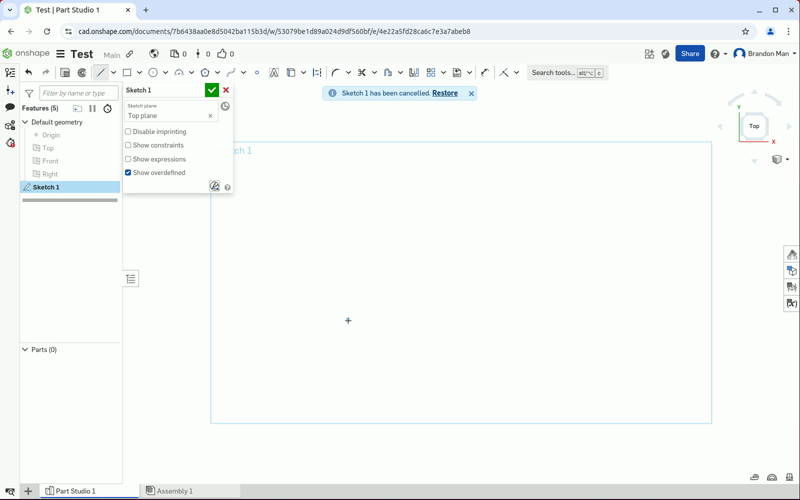
mouse_move(572, 320)
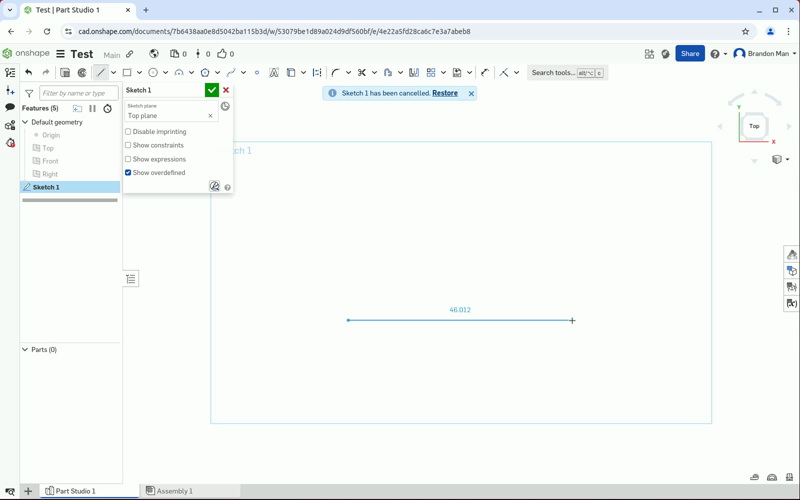
click(572, 320)
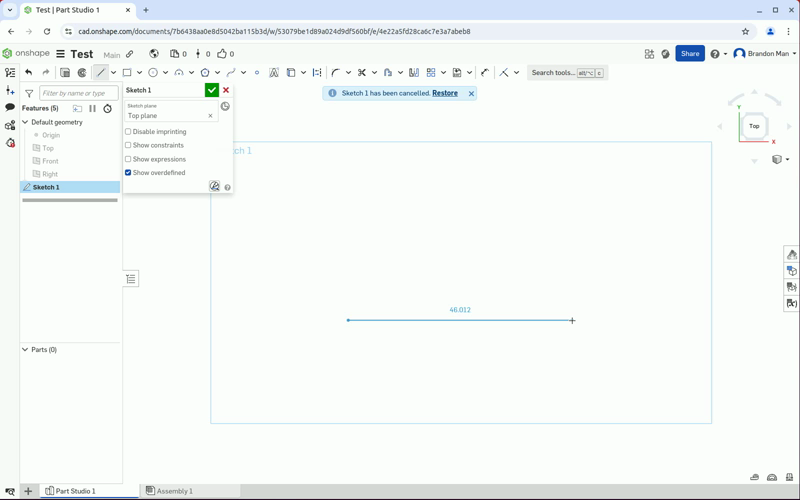
key_up(shift)
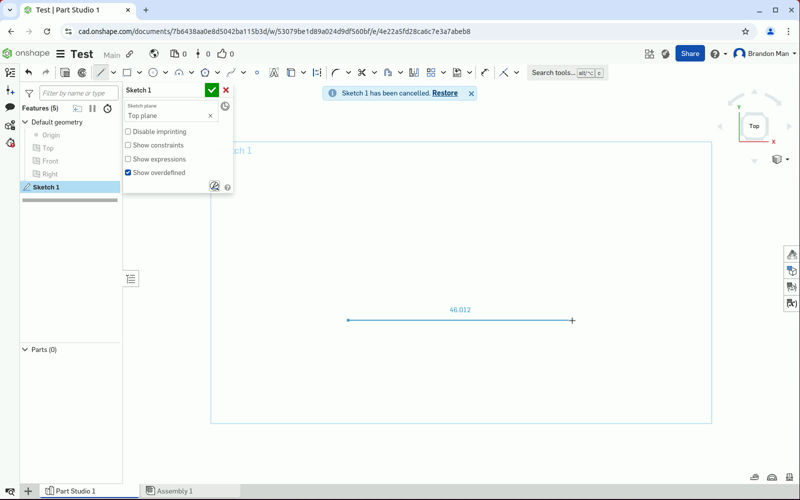
key_down(shift)
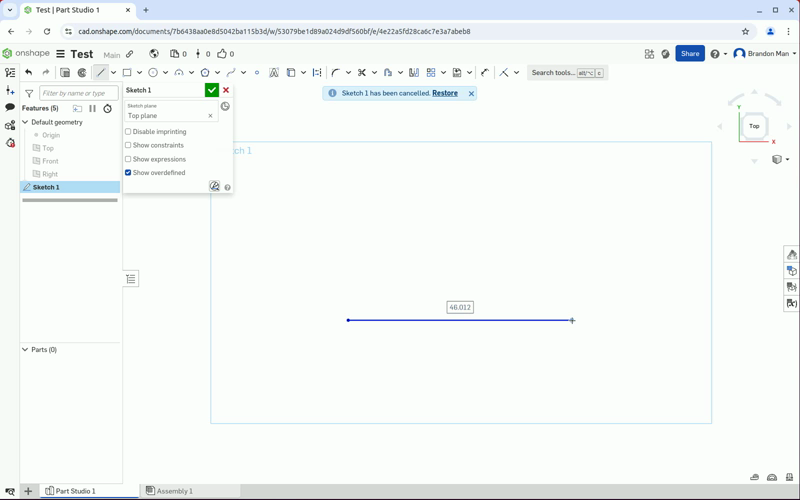
mouse_move(572, 245)
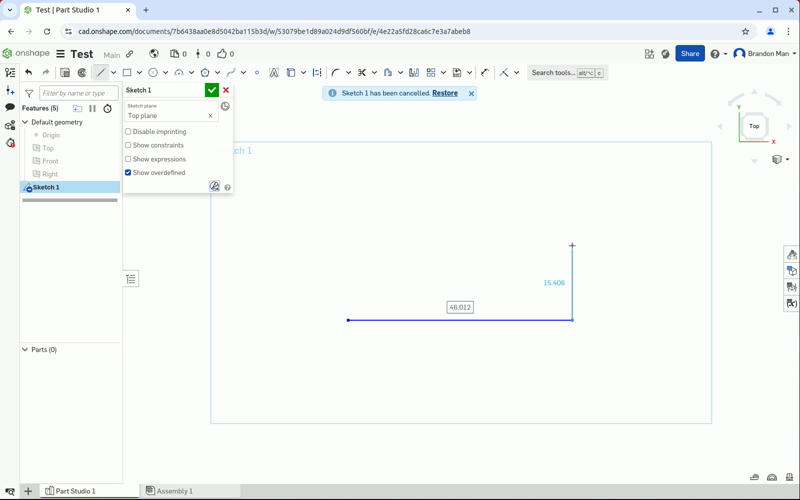
click(572, 245)
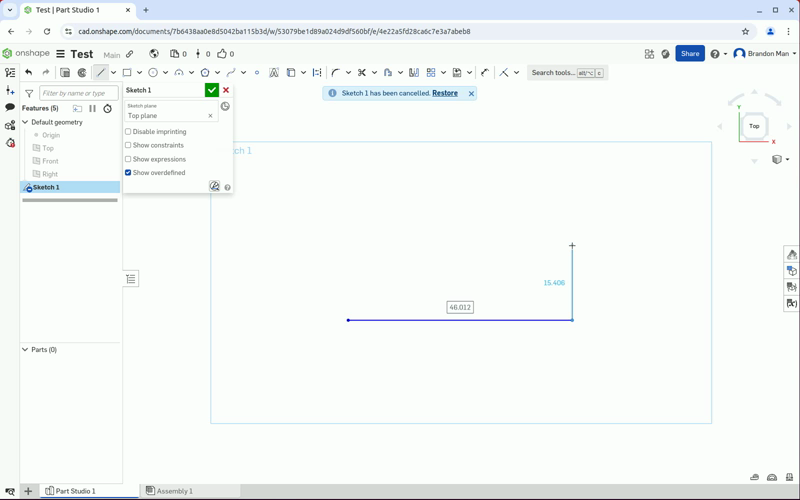
key_up(shift)
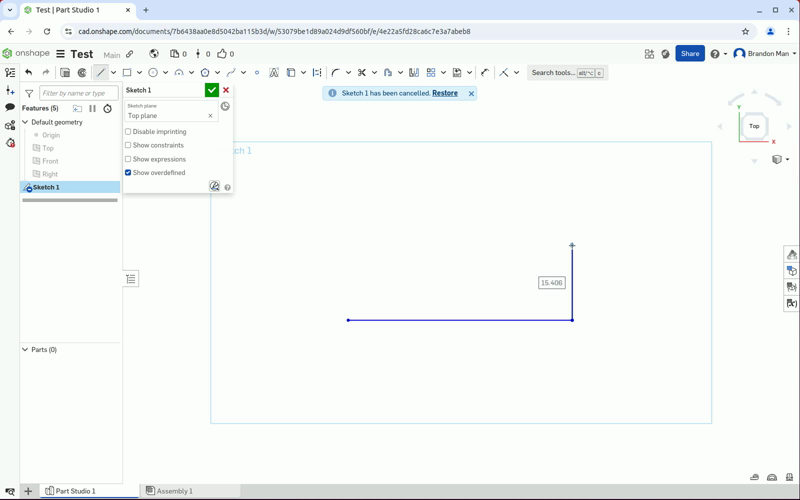
key_down(shift)
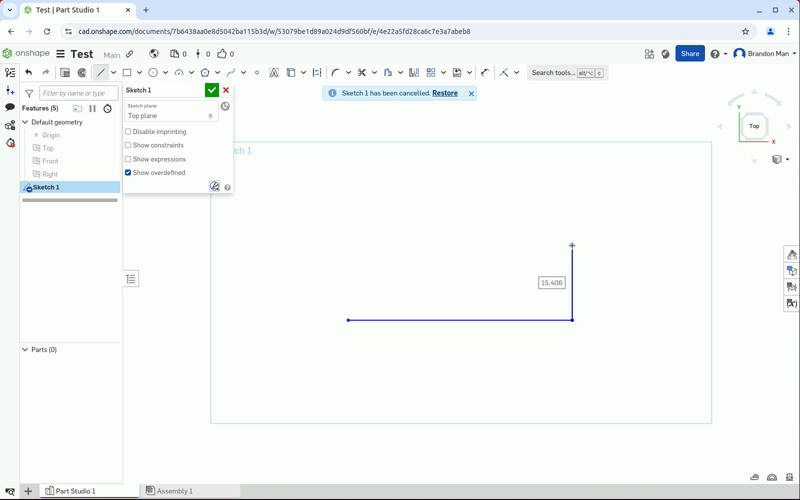
mouse_move(348, 245)
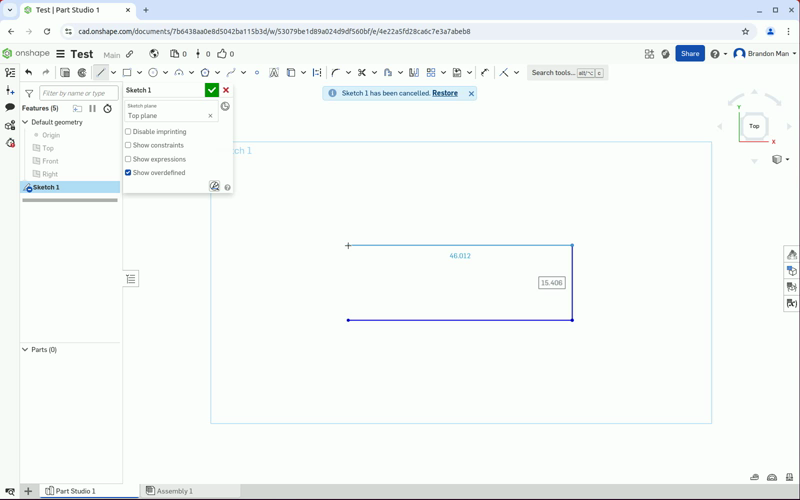
click(348, 245)
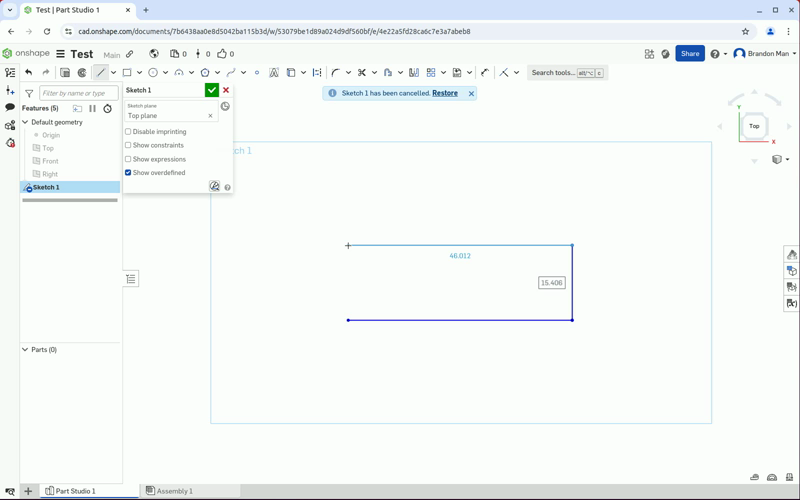
key_up(shift)
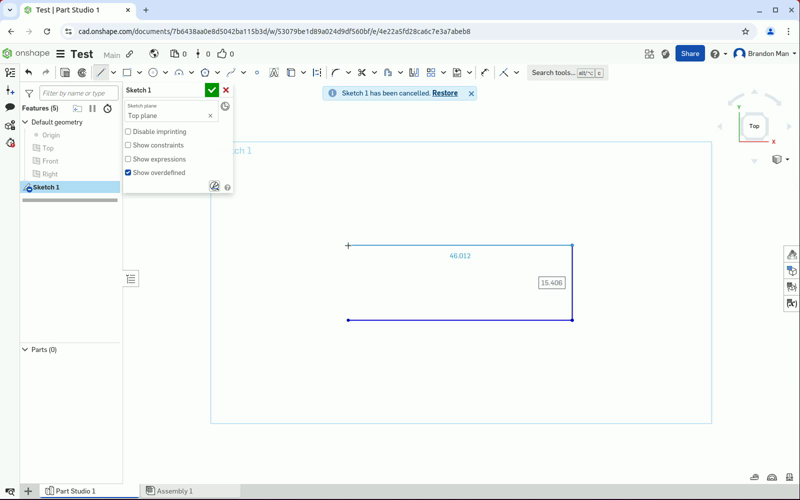
key_down(shift)
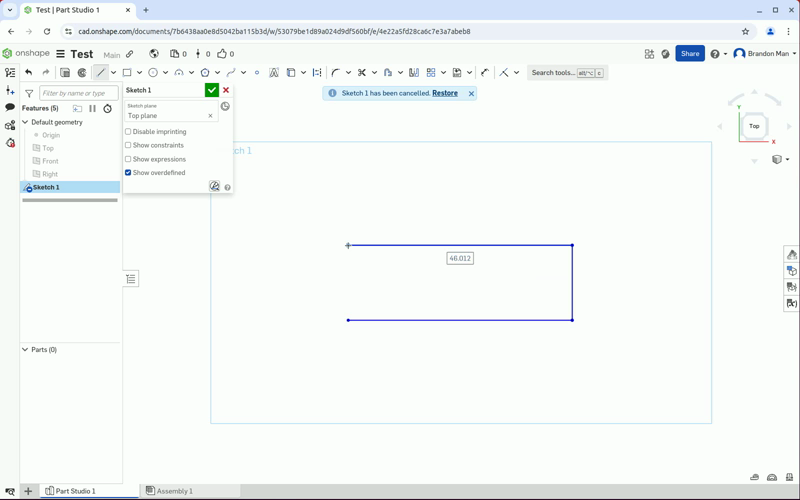
mouse_move(348, 320)
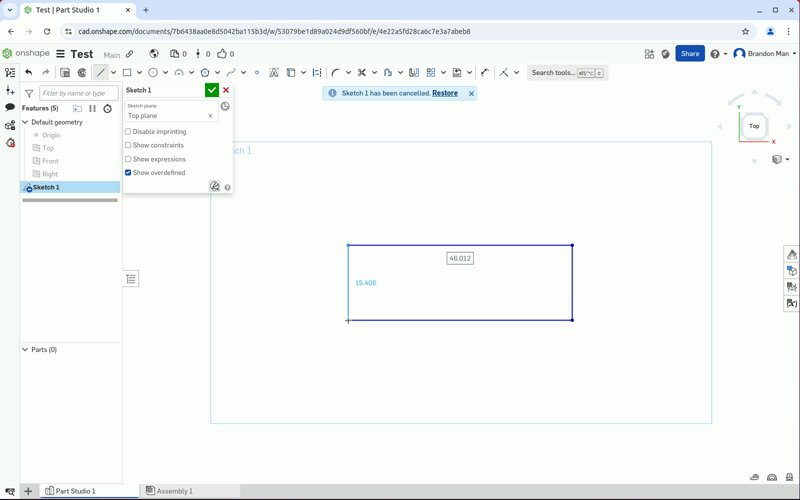
key_up(shift)
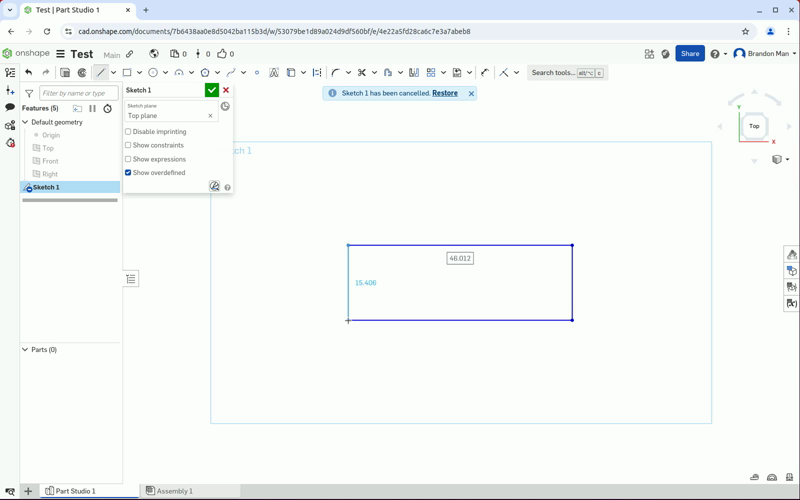
click(348, 320)
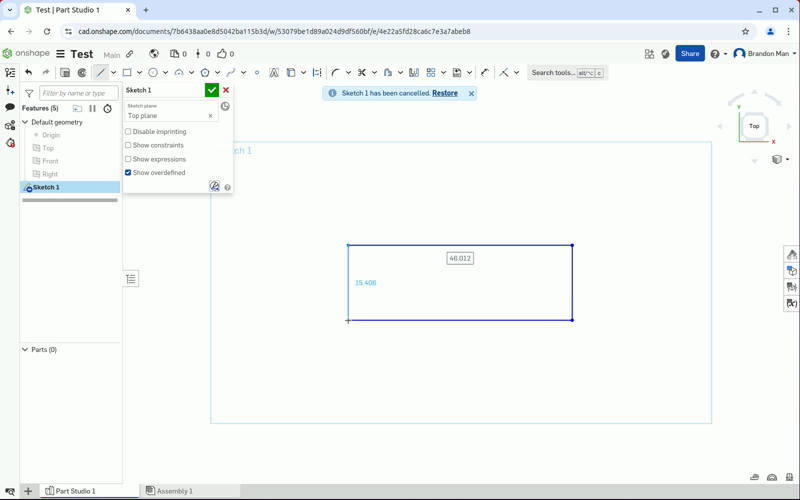
key(esc)
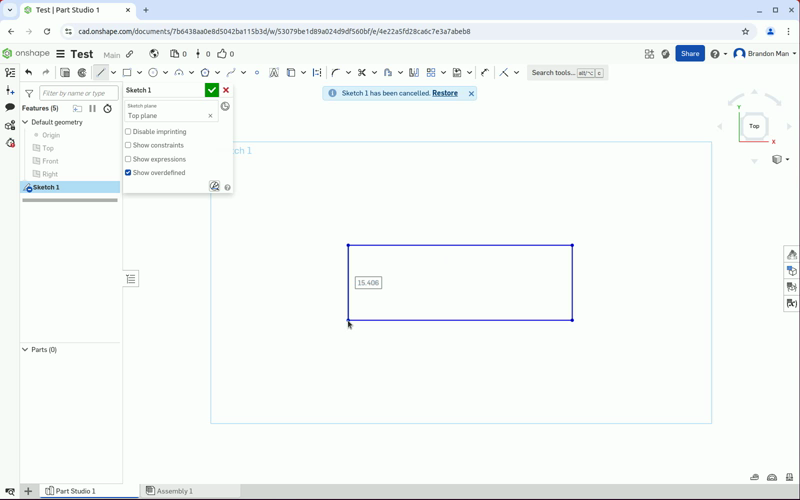
mouse_move(385, 257)
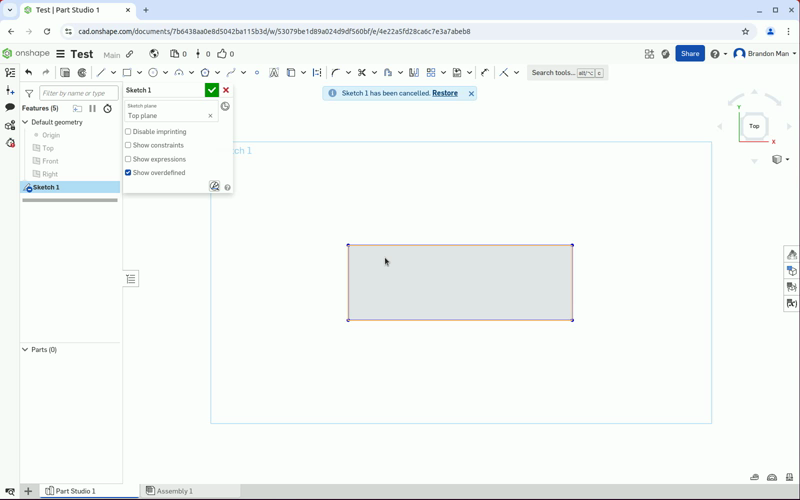
click(385, 257)
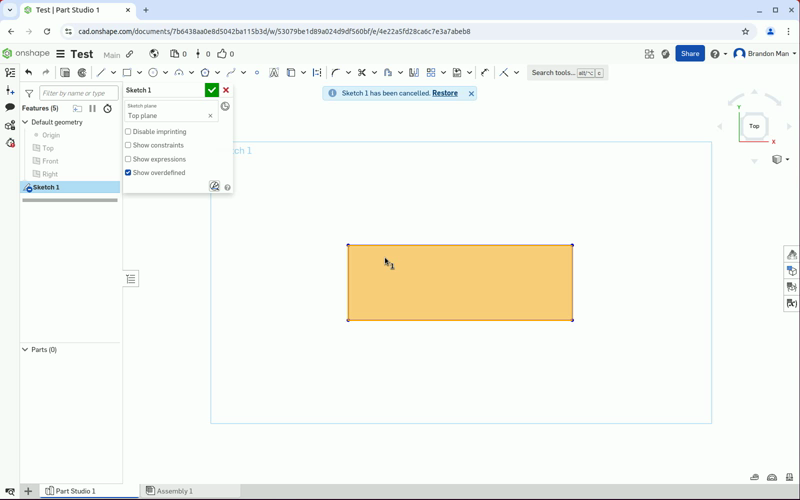
mouse_move(73, 352)
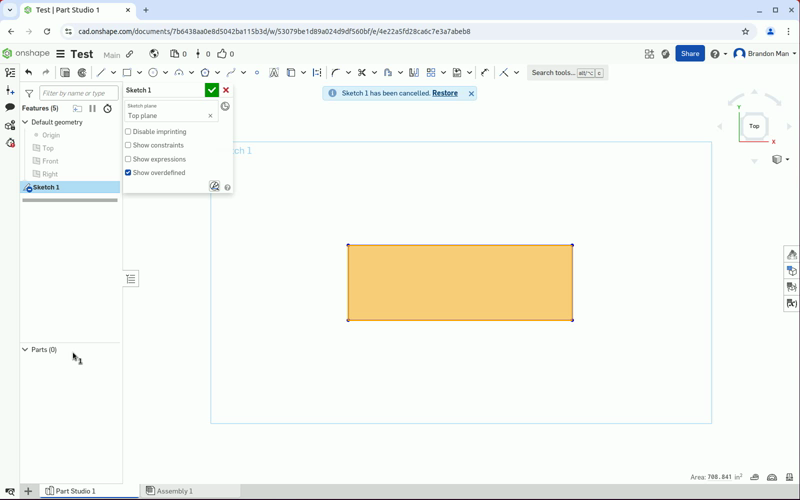
key(shift+y)
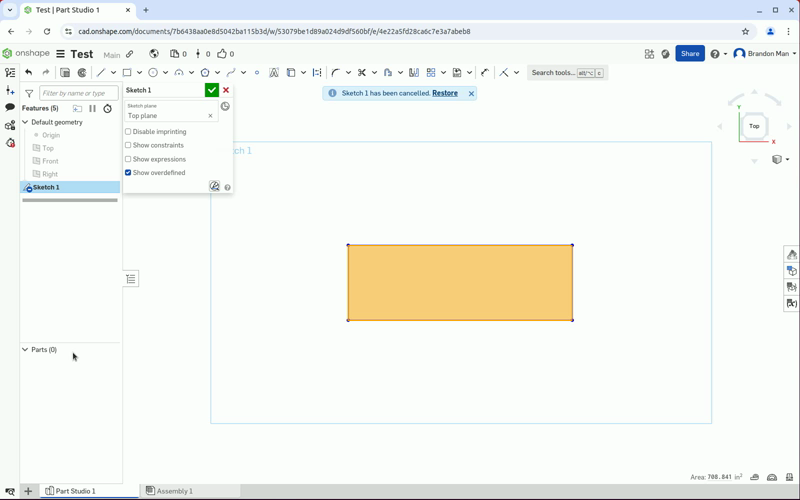
key(shift+e)
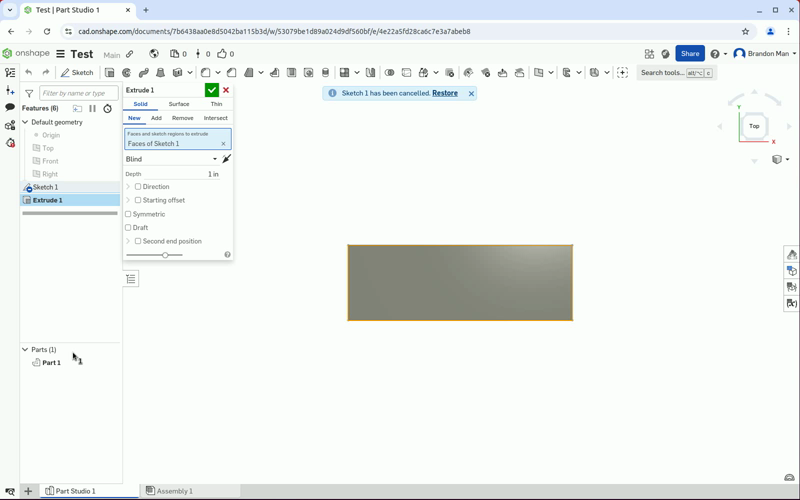
mouse_move(143, 106)
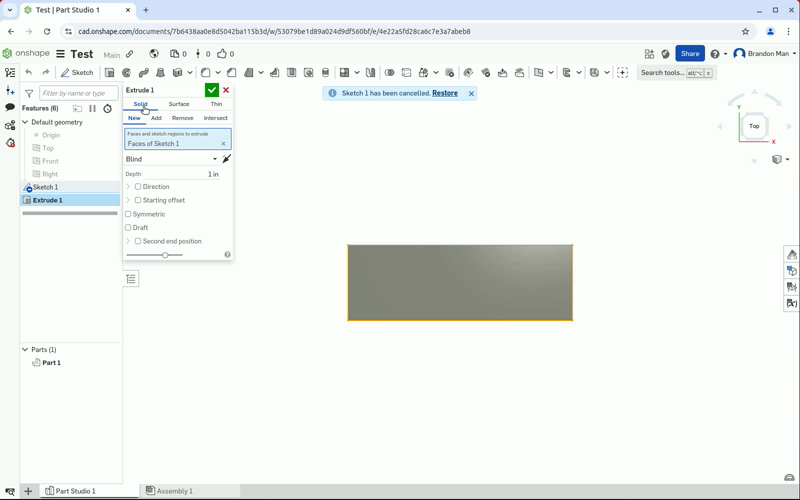
click(143, 106)
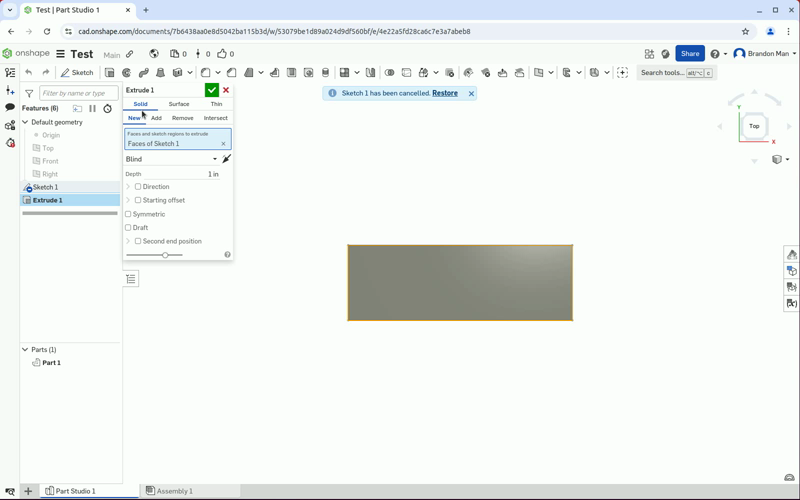
mouse_move(137, 120)
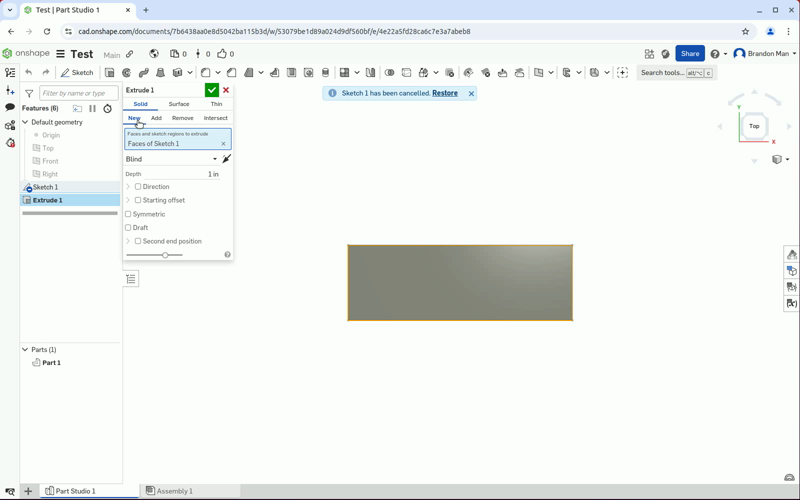
click(137, 120)
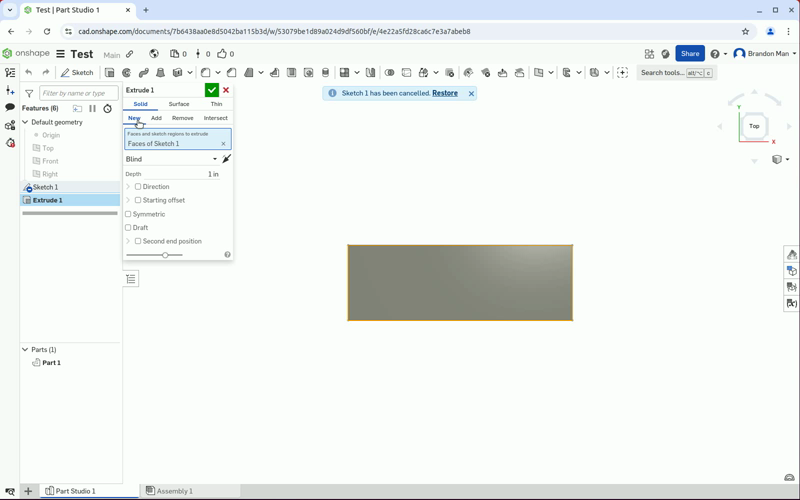
key(tab, 4)
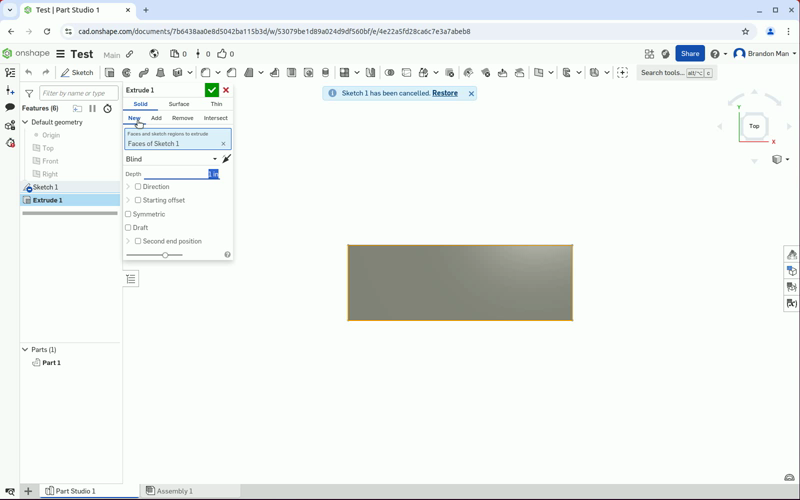
text(19.257)
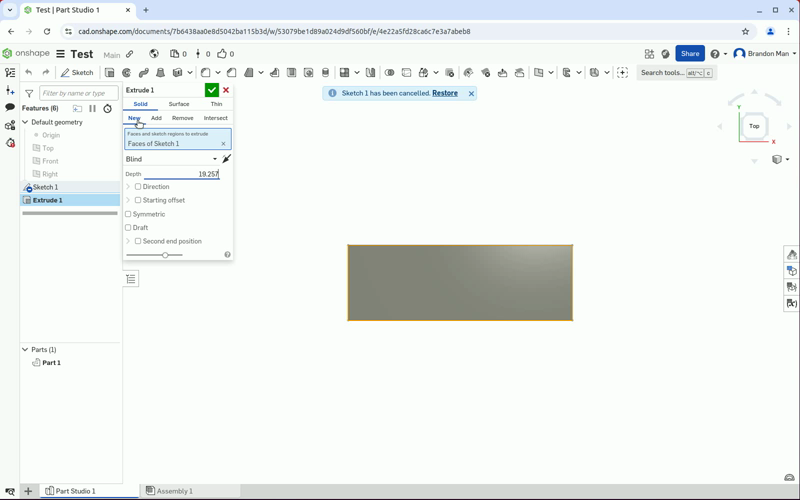
key(enter)
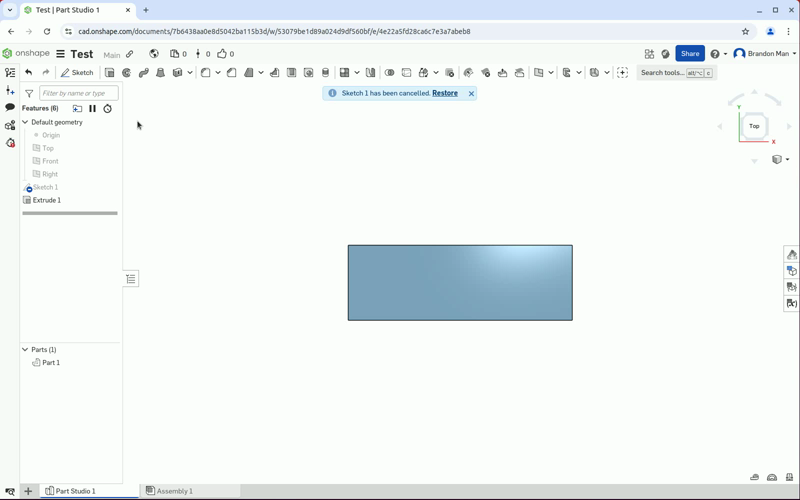
key(shift+h)
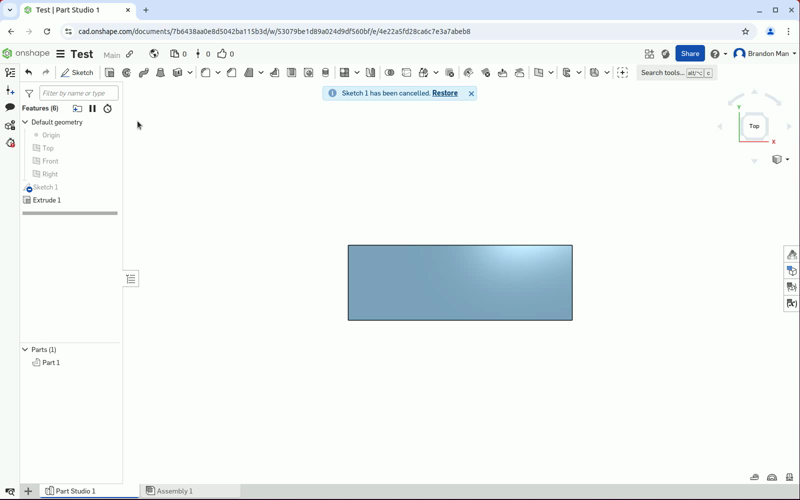
key(shift+h)
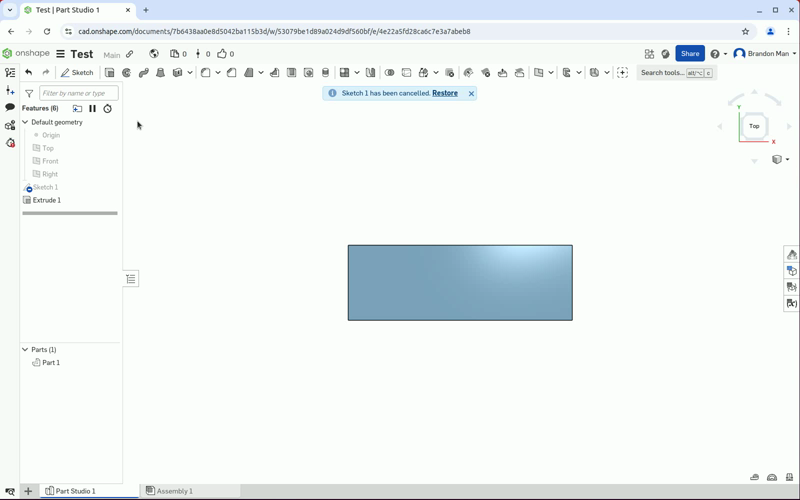
mouse_move(73, 189)
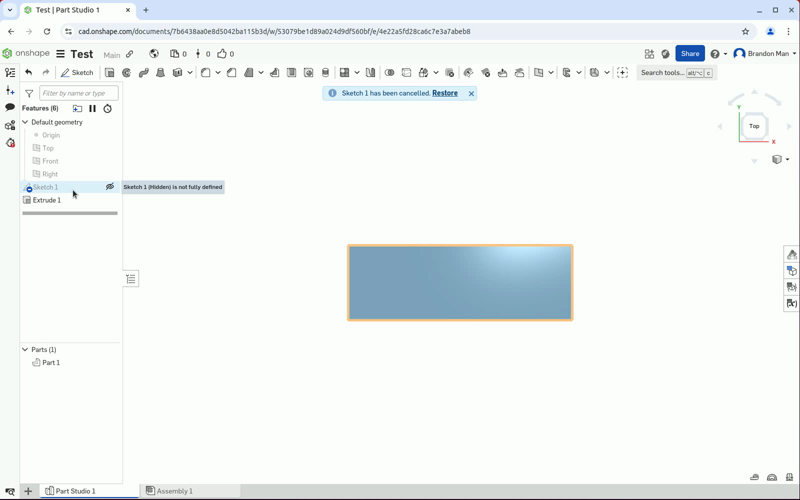
click(73, 189)
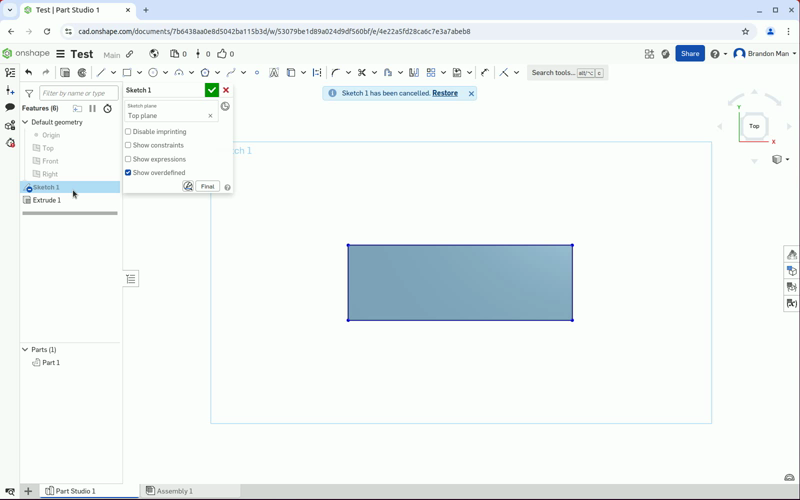
mouse_move(229, 92)
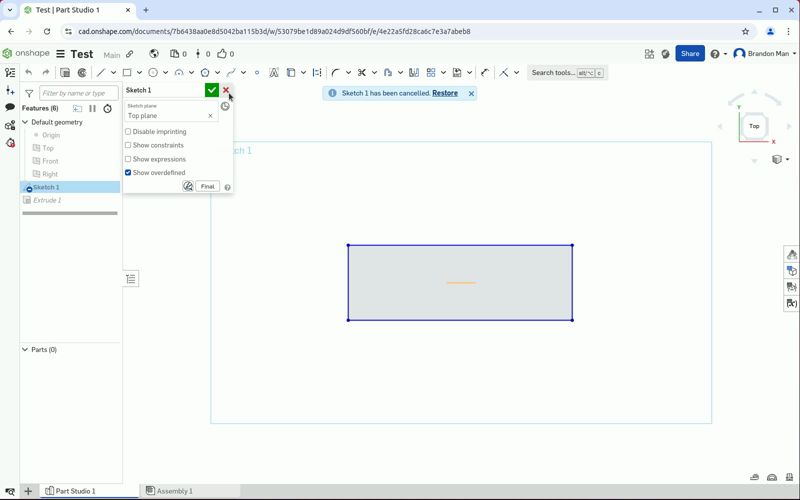
click(229, 92)
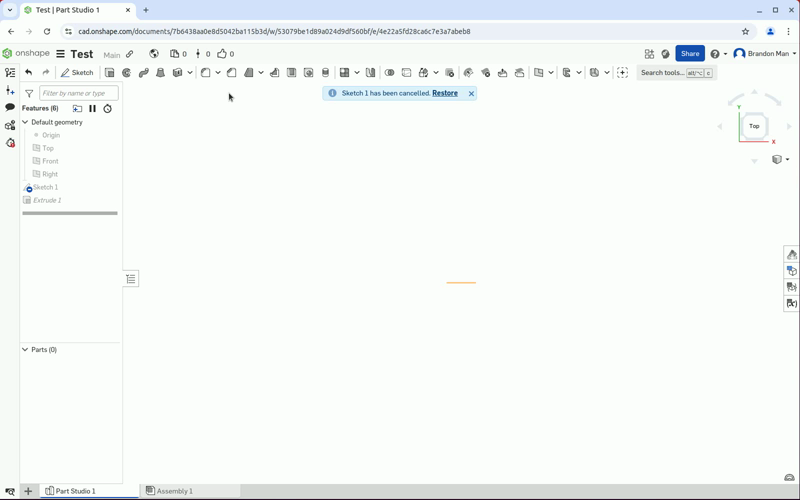
mouse_move(541, 75)
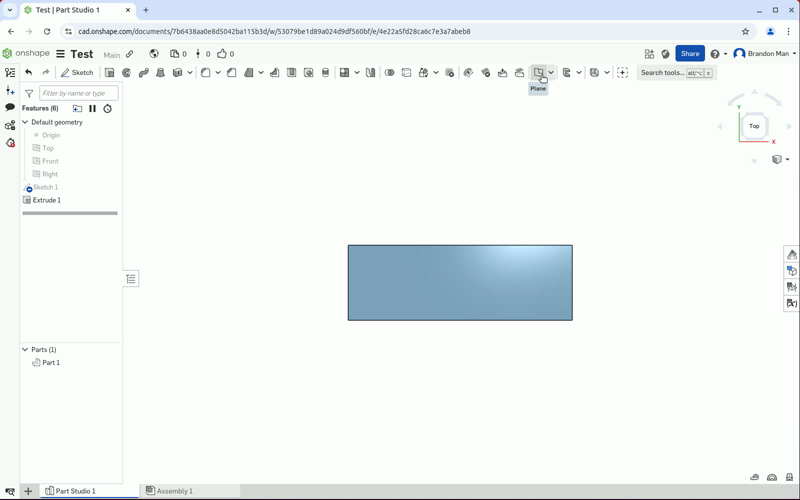
click(541, 75)
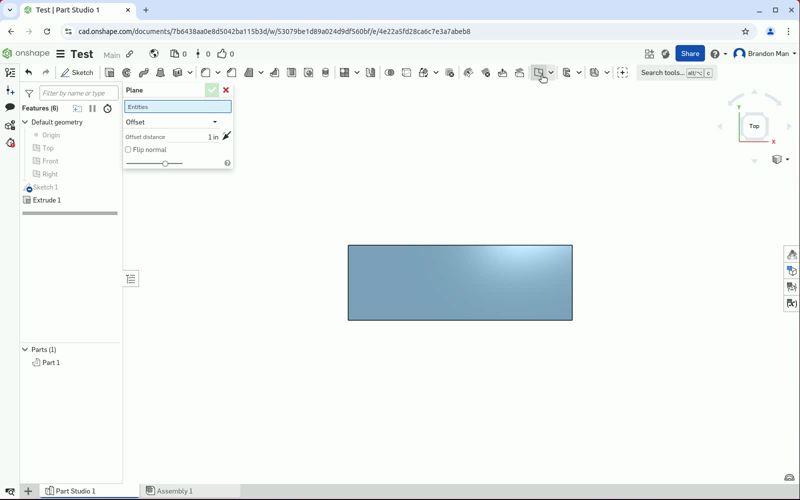
mouse_move(73, 150)
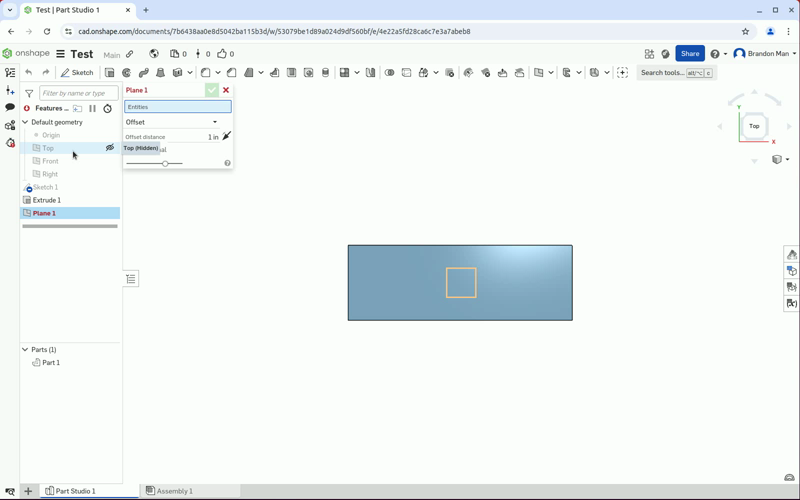
click(73, 150)
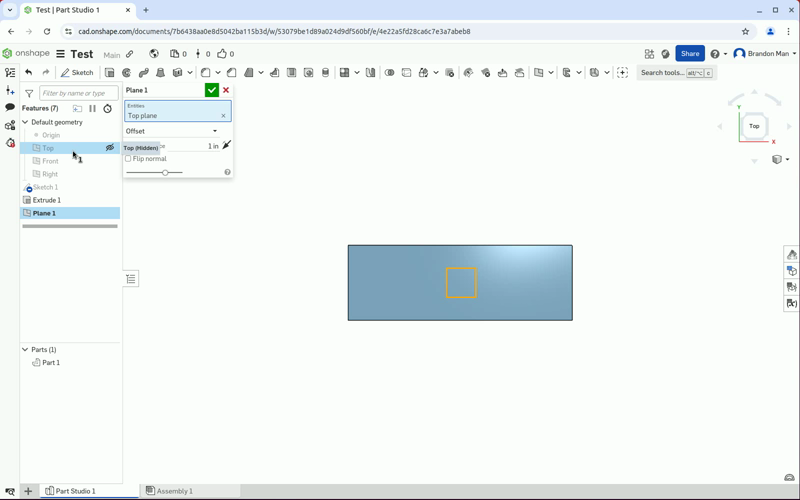
key(tab, 2)
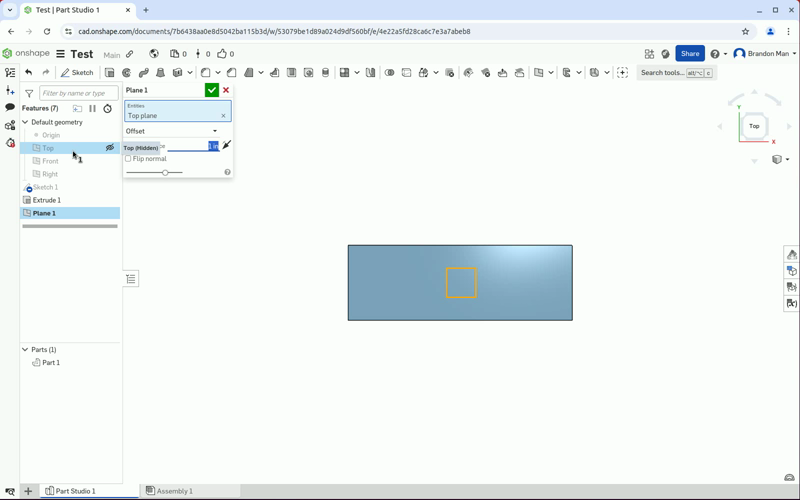
text(19.257)
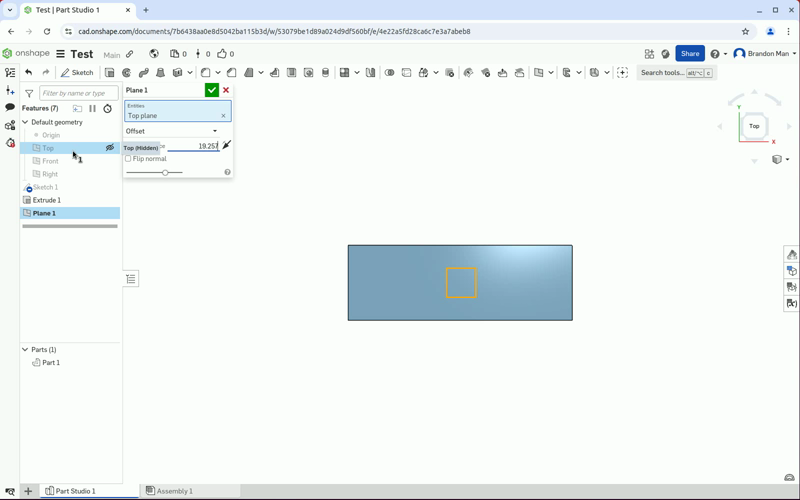
key(enter, 2)
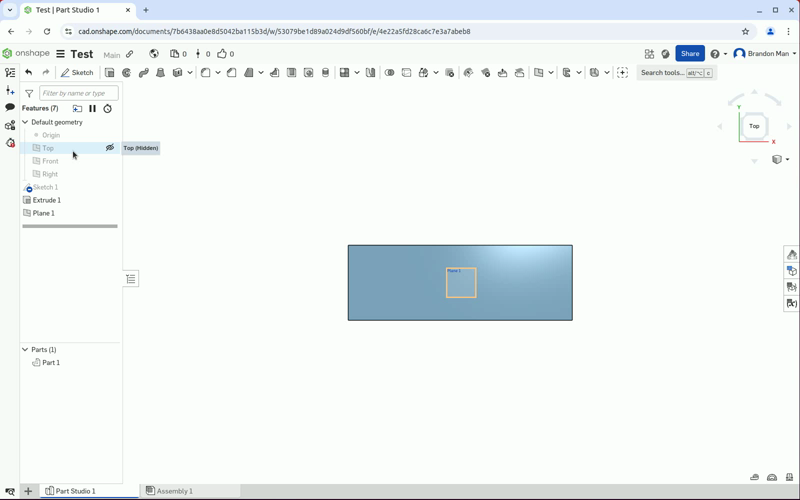
key(shift+s)
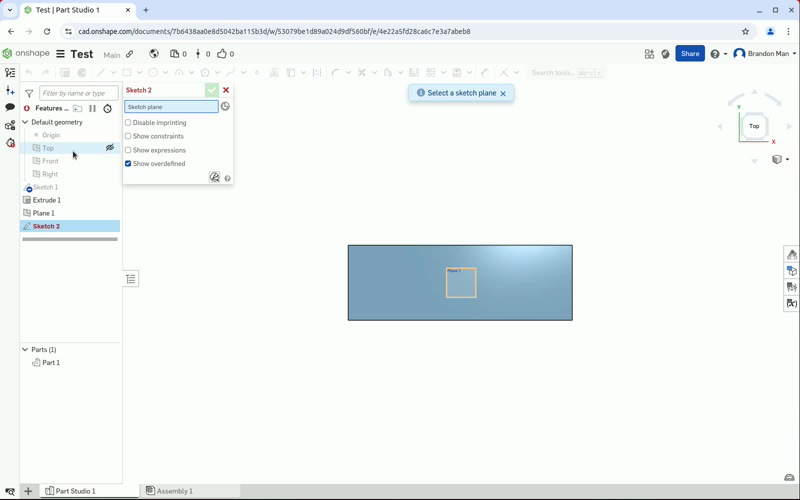
mouse_move(73, 215)
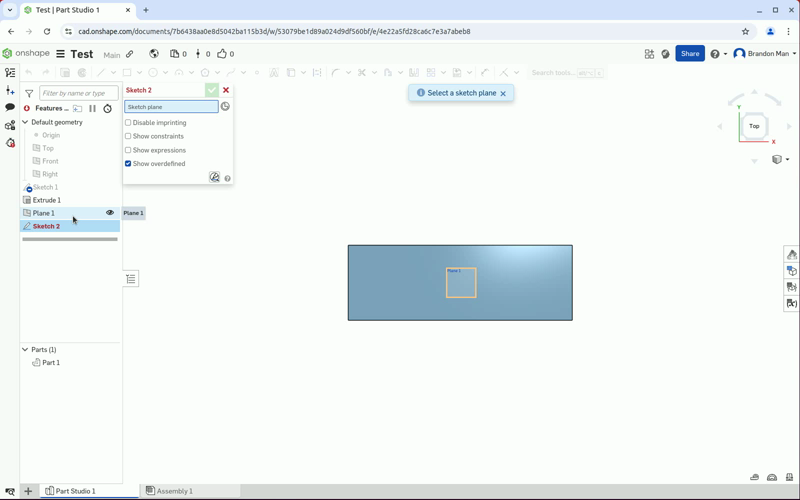
click(73, 215)
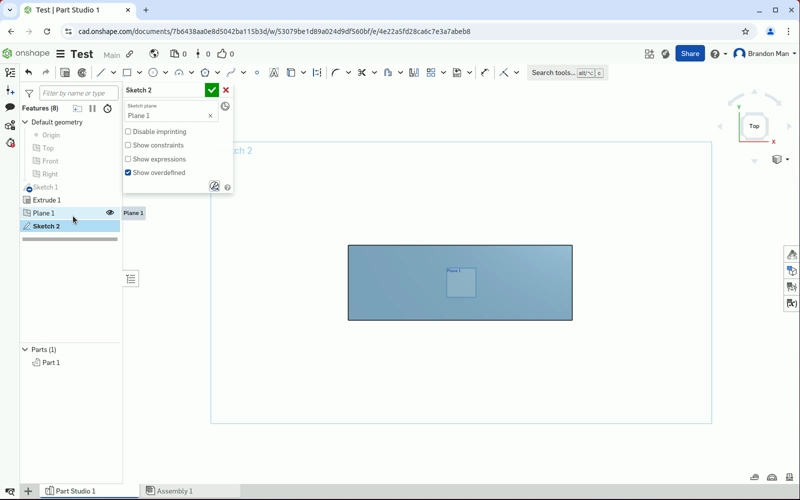
mouse_move(73, 352)
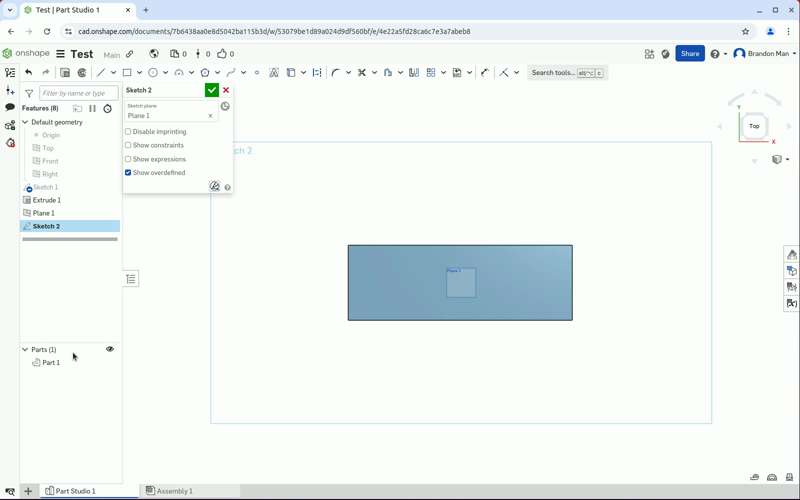
key(y)
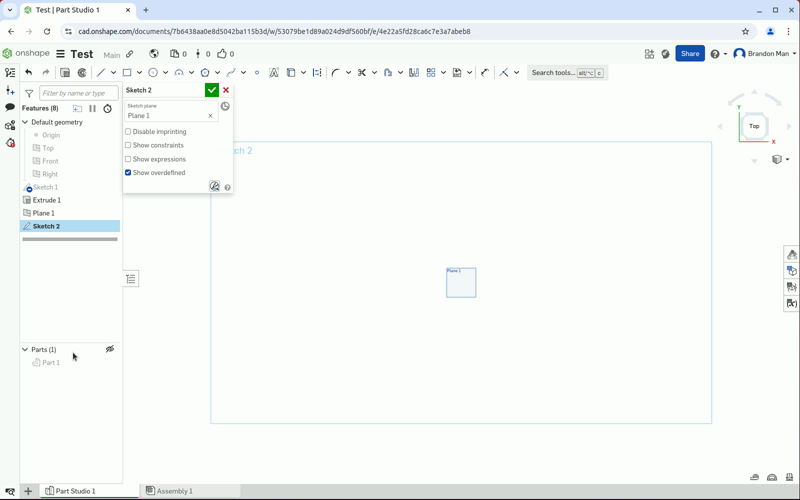
key(c)
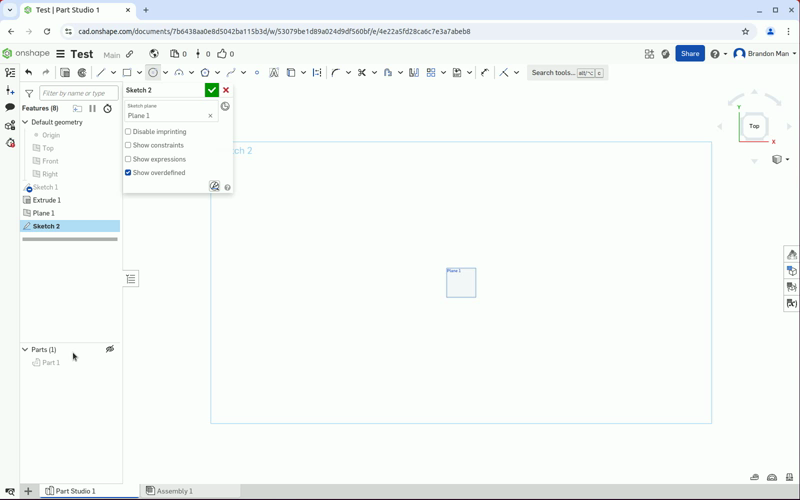
key_down(shift)
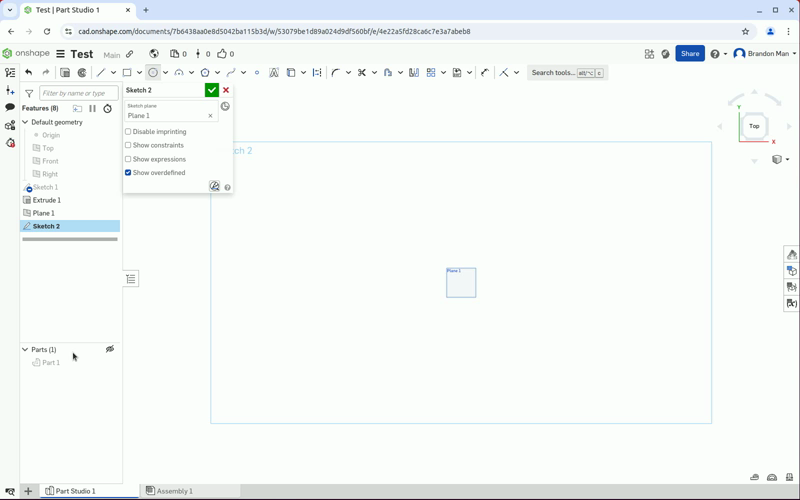
mouse_move(392, 284)
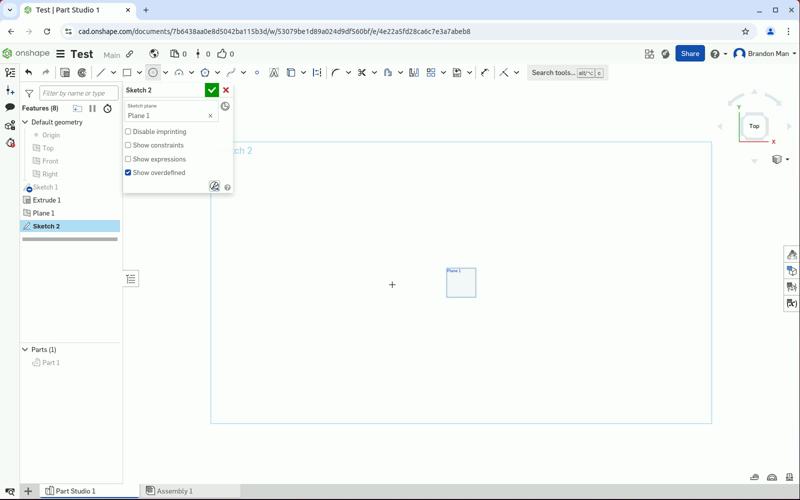
click(392, 284)
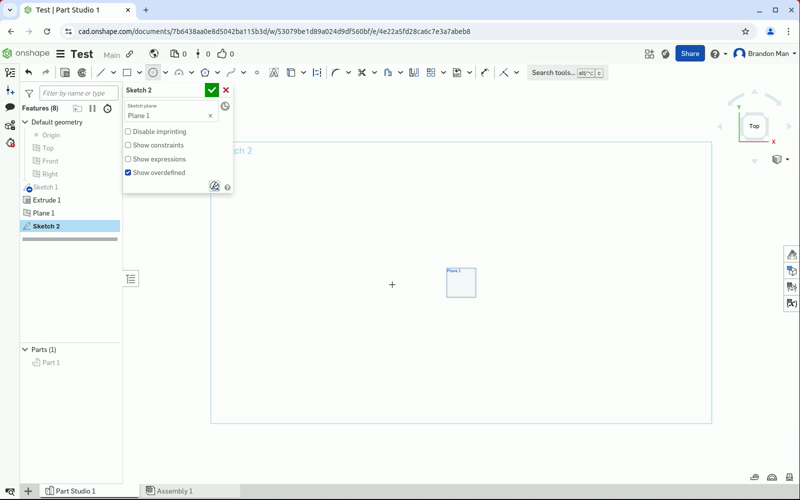
key_up(shift)
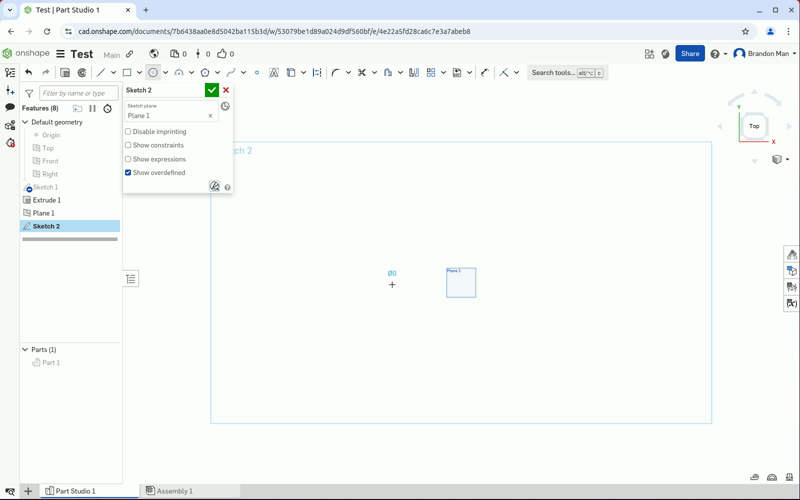
mouse_move(418, 284)
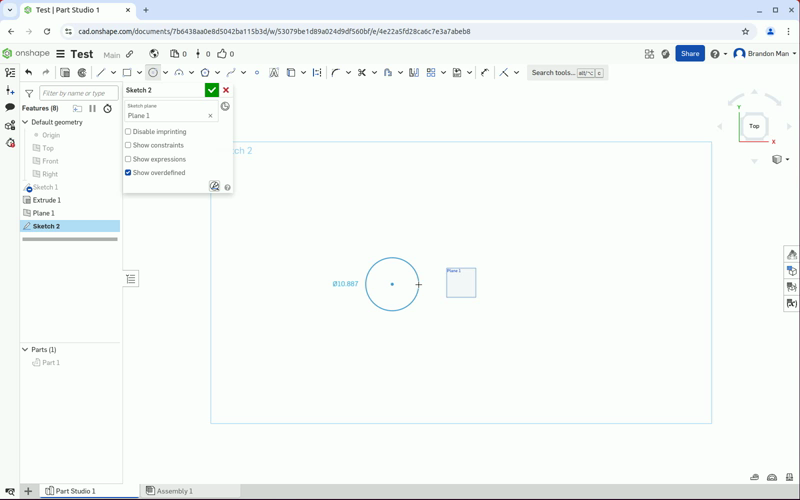
click(418, 284)
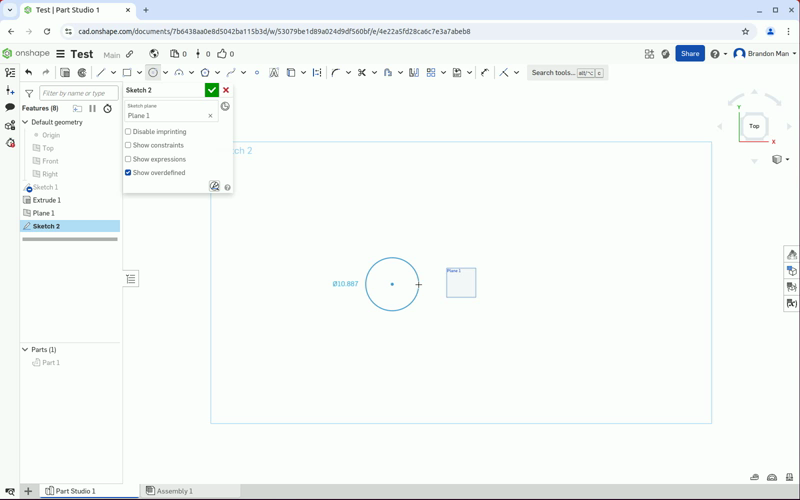
key(esc)
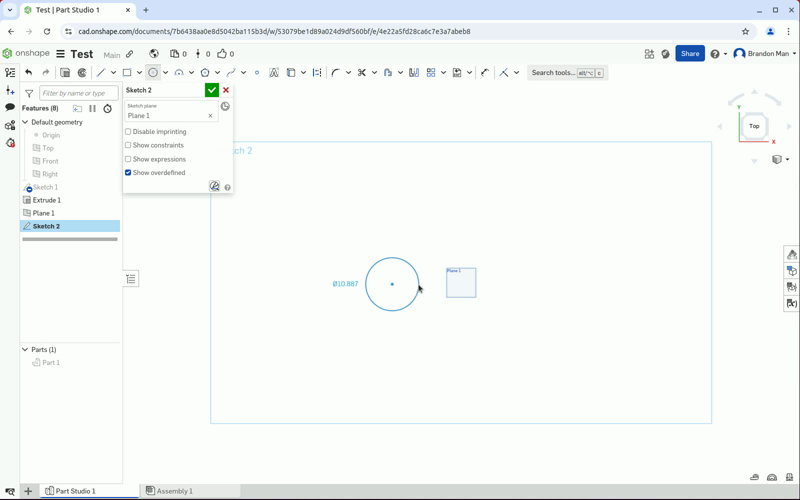
mouse_move(392, 308)
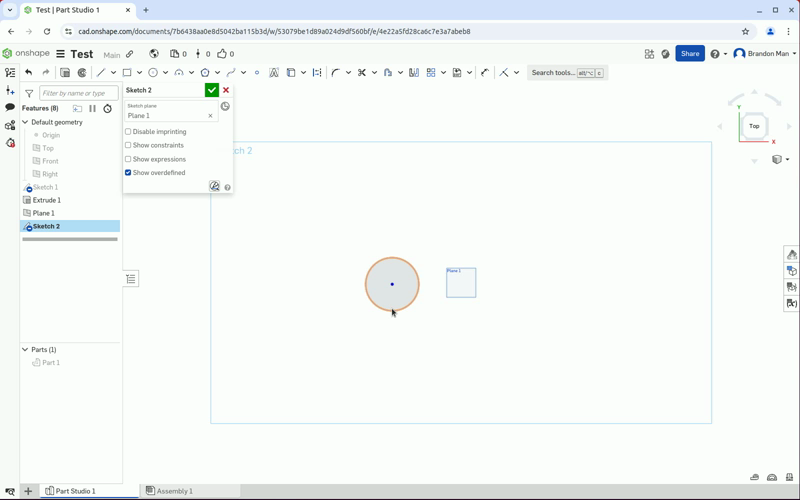
click(392, 308)
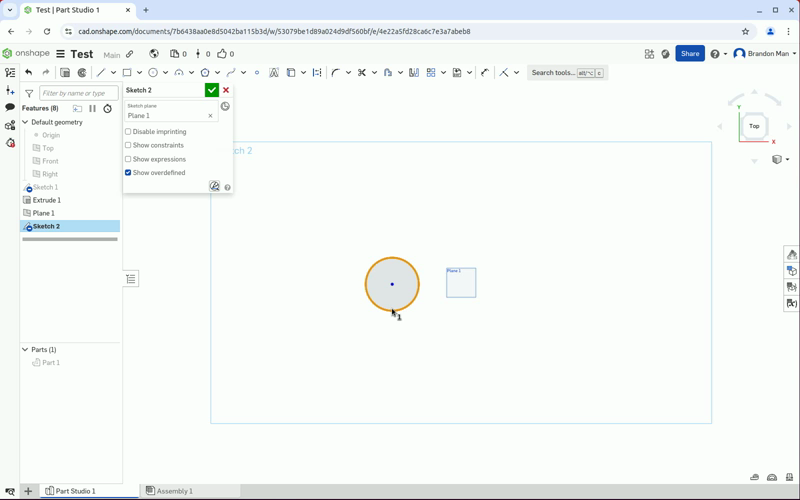
mouse_move(73, 352)
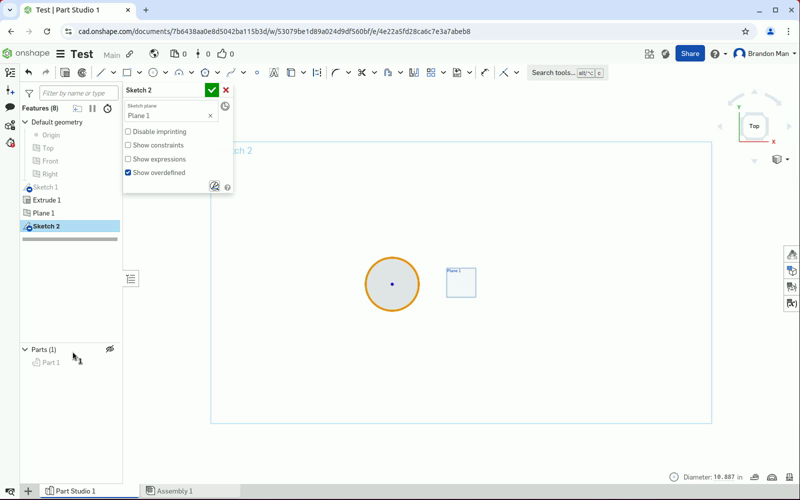
key(shift+y)
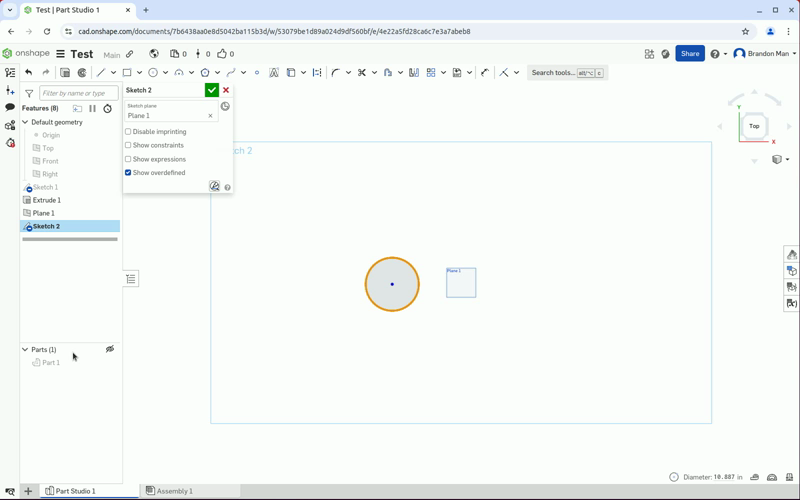
key(shift+e)
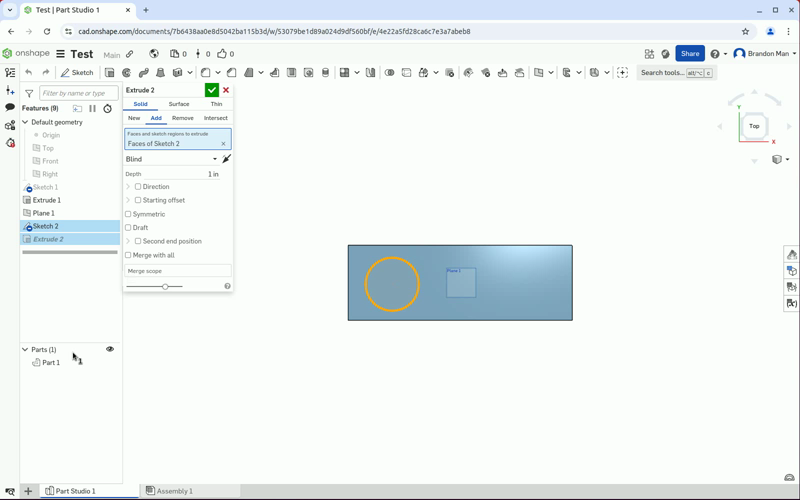
mouse_move(143, 106)
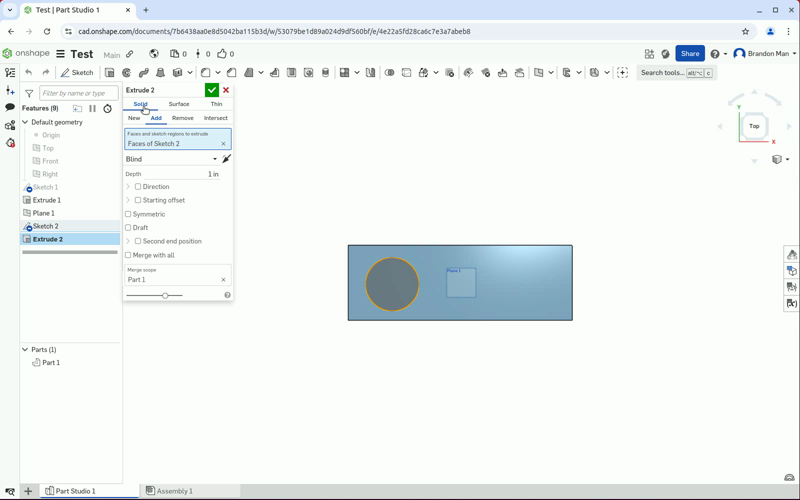
click(143, 106)
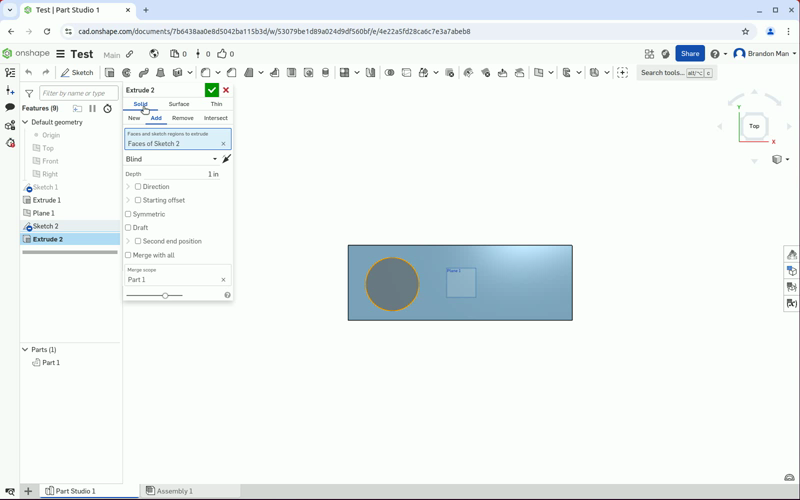
mouse_move(186, 120)
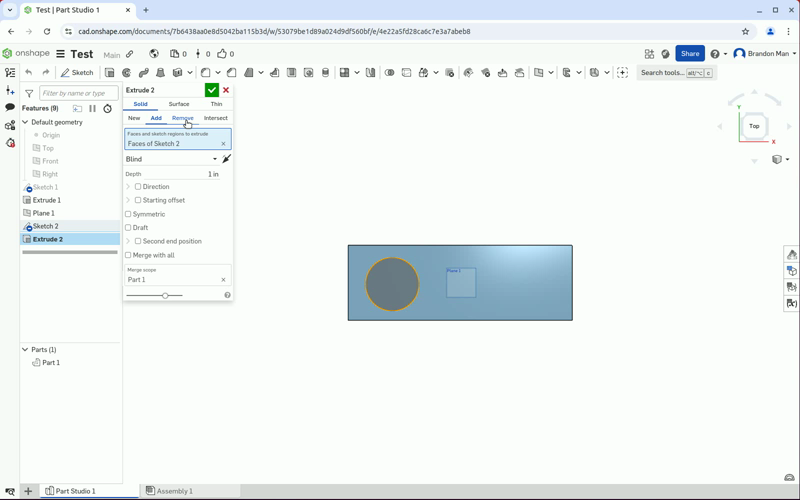
click(186, 120)
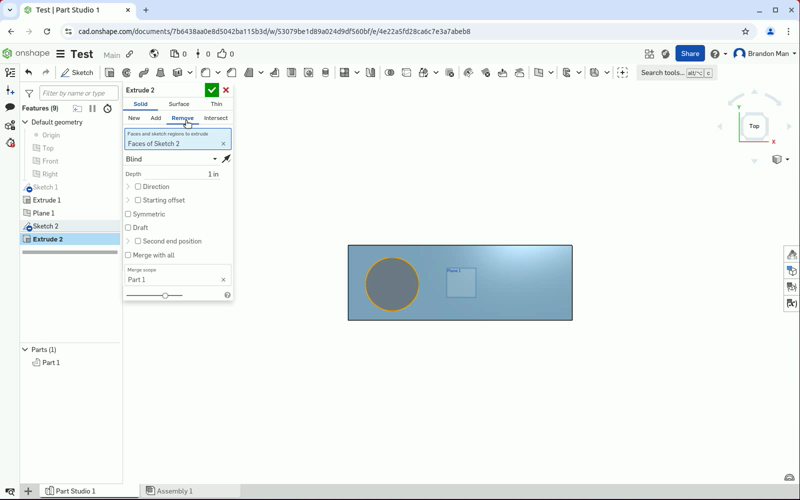
key(tab, 4)
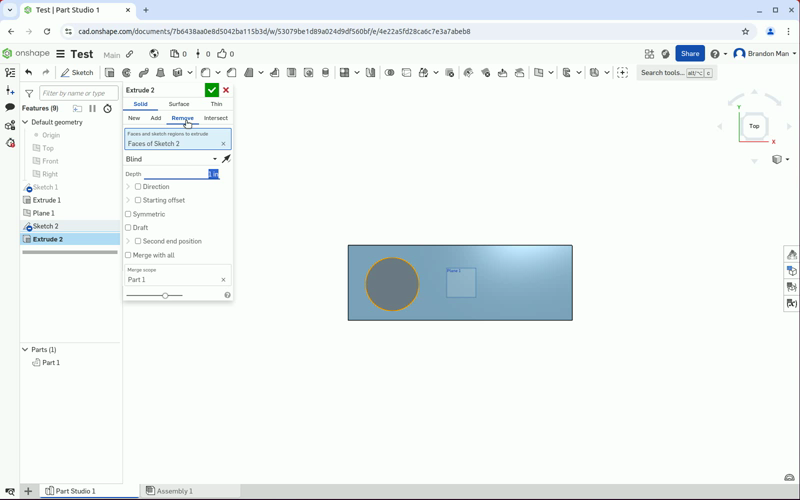
text(15.405)
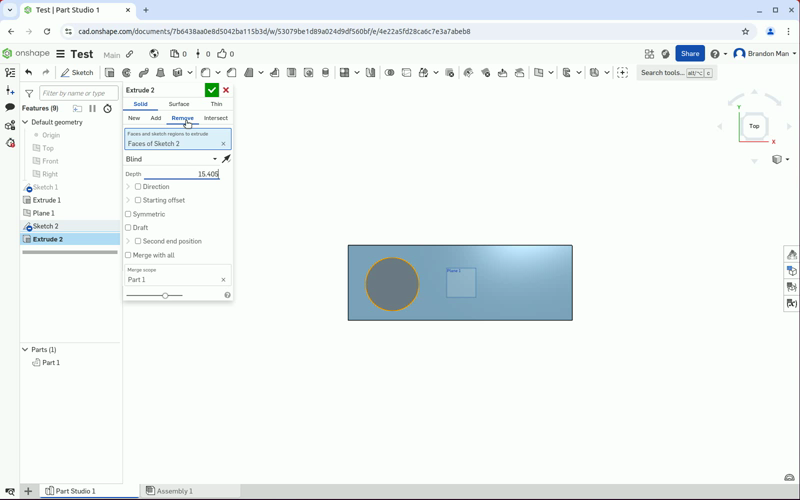
key(tab, 6)
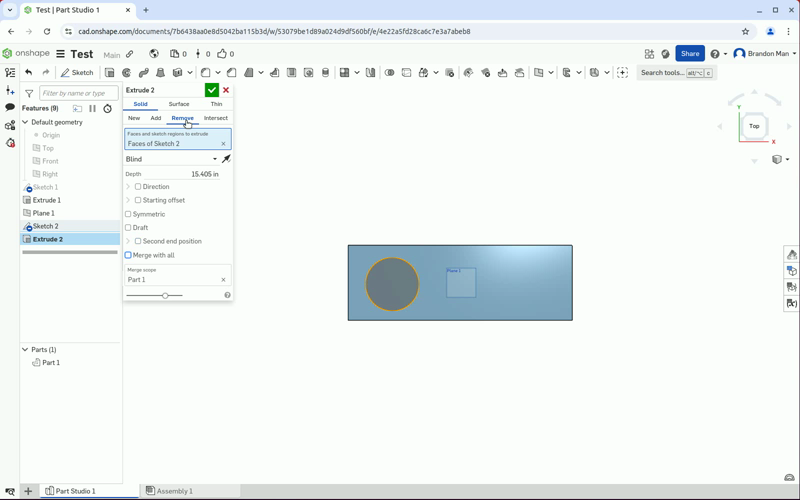
key(space)
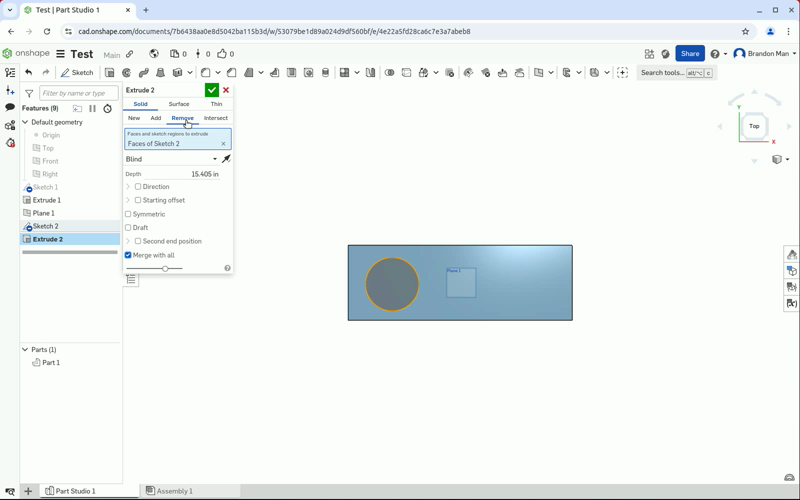
key(enter)
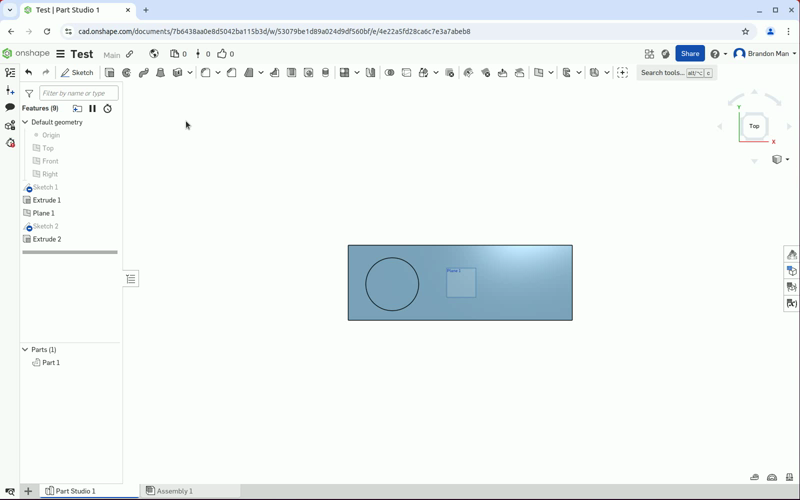
key(shift+h)
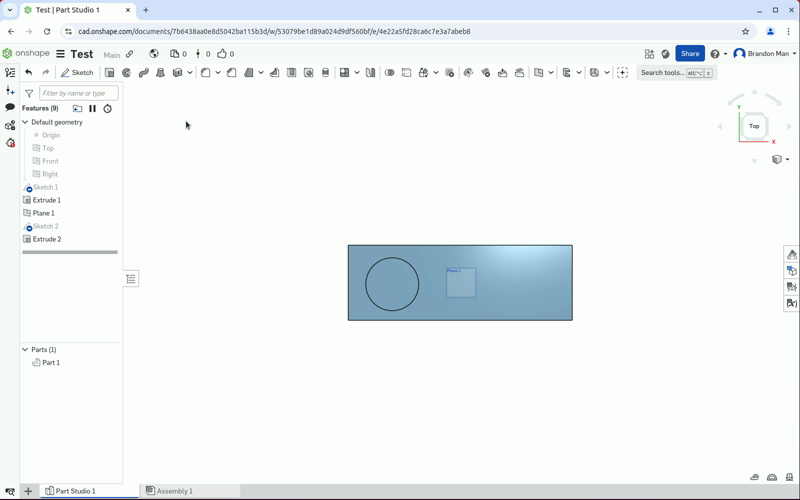
key(shift+h)
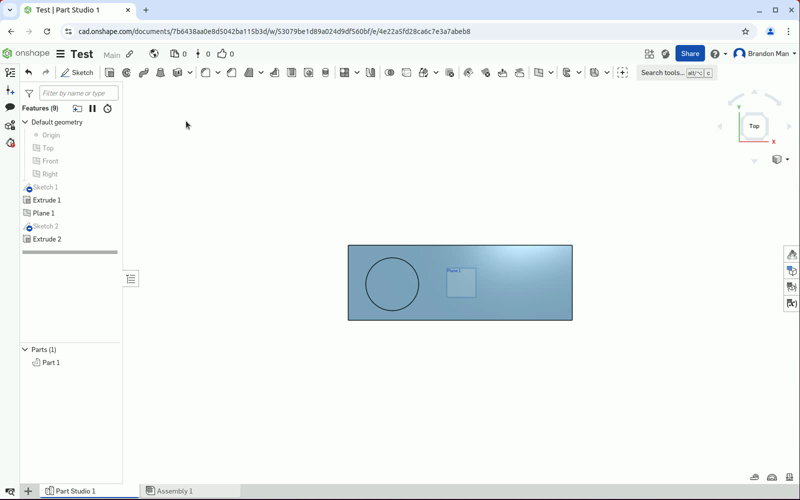
mouse_move(73, 189)
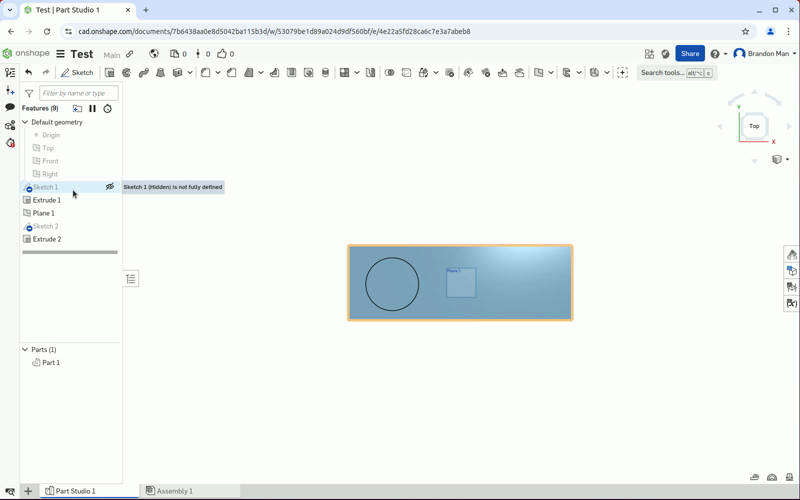
click(73, 189)
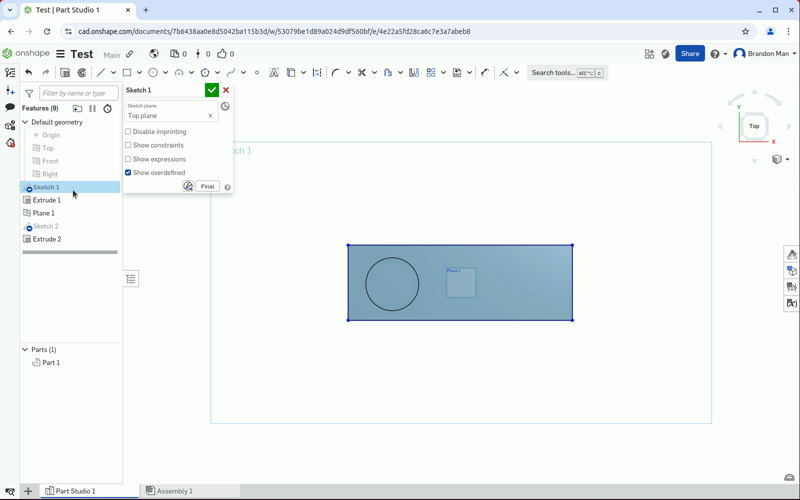
mouse_move(229, 92)
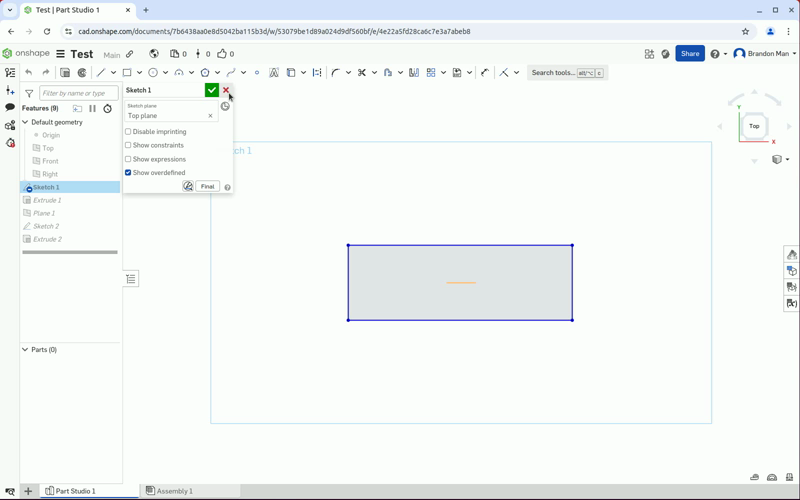
click(229, 92)
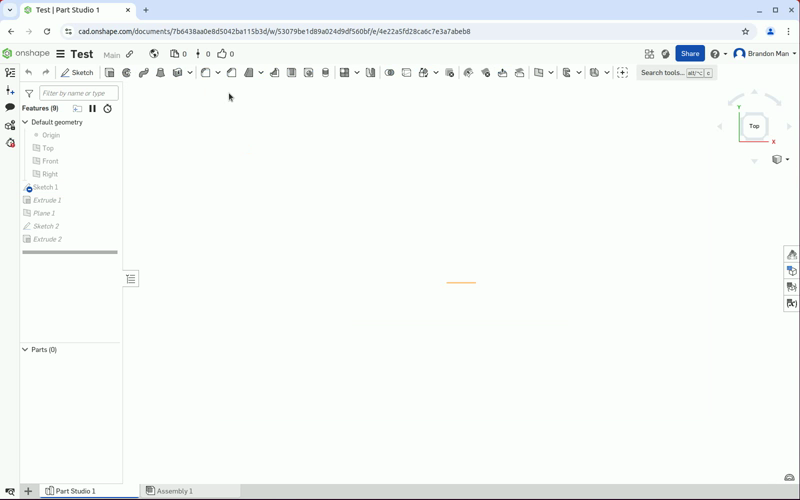
key(shift+s)
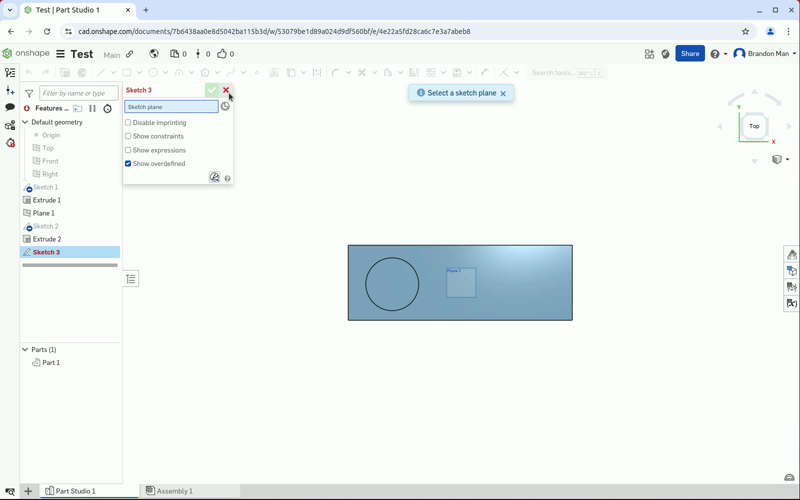
mouse_move(73, 215)
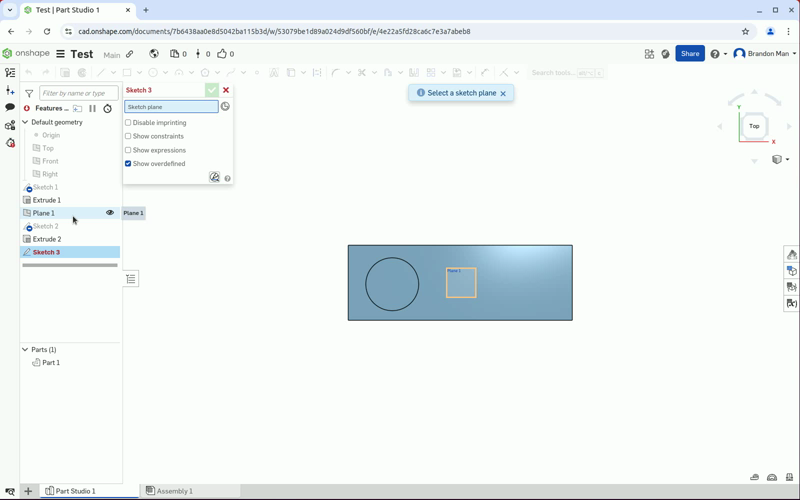
click(73, 215)
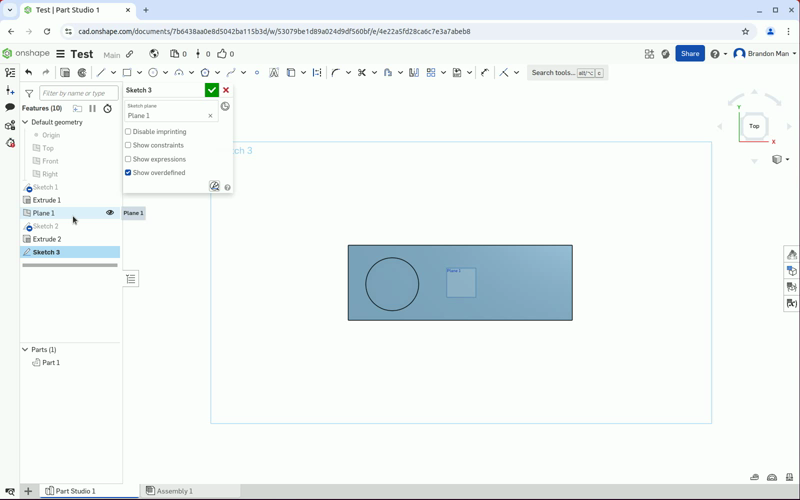
mouse_move(73, 352)
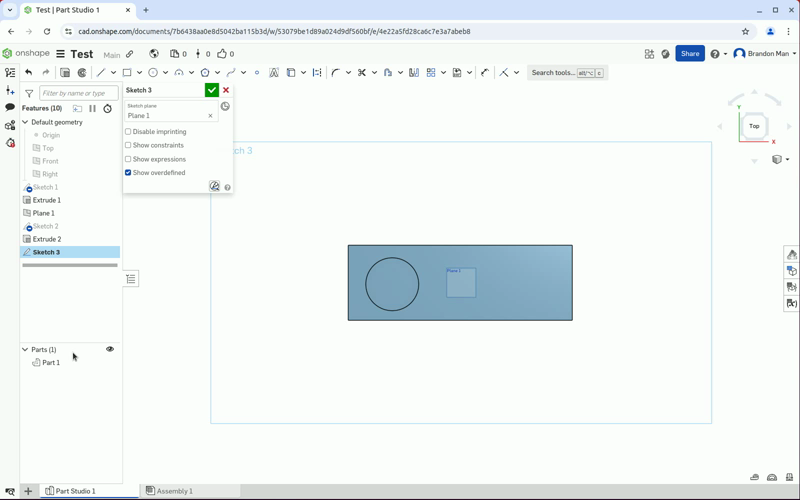
key(y)
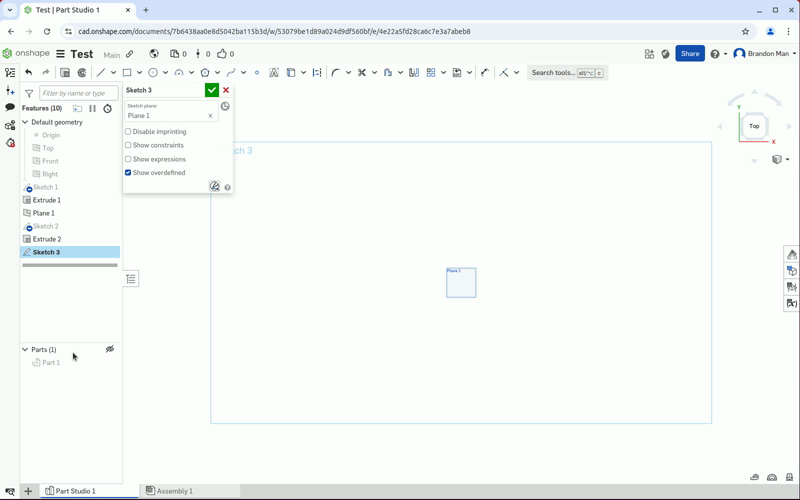
key(c)
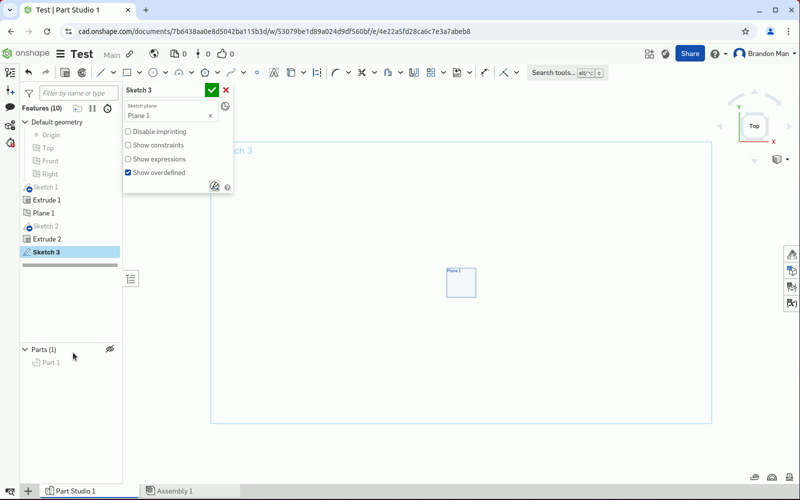
key_down(shift)
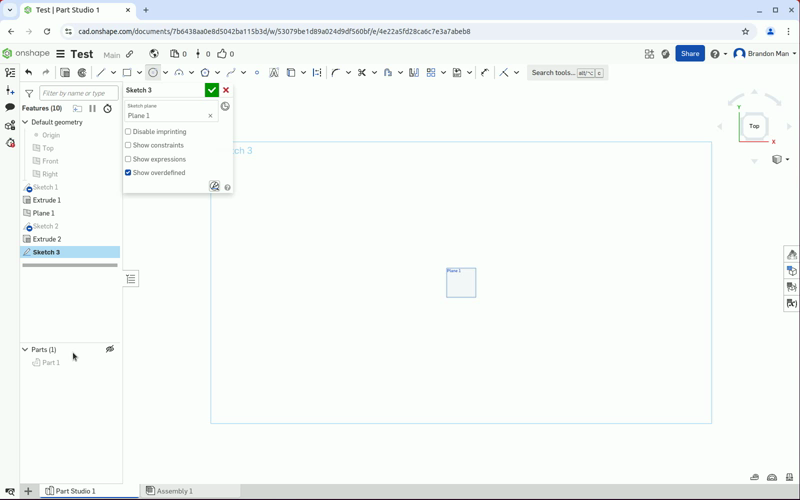
mouse_move(529, 284)
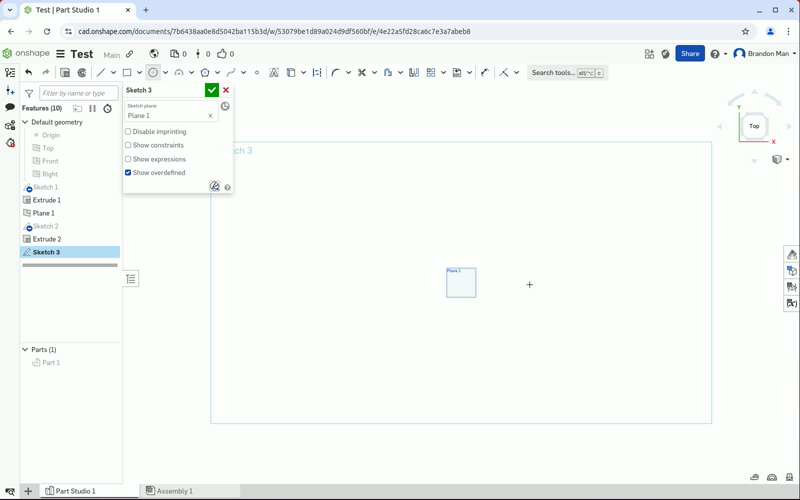
click(529, 284)
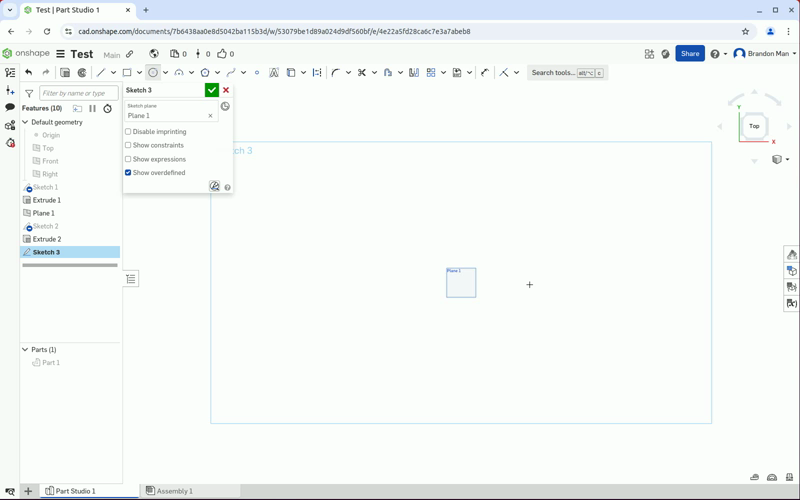
key_up(shift)
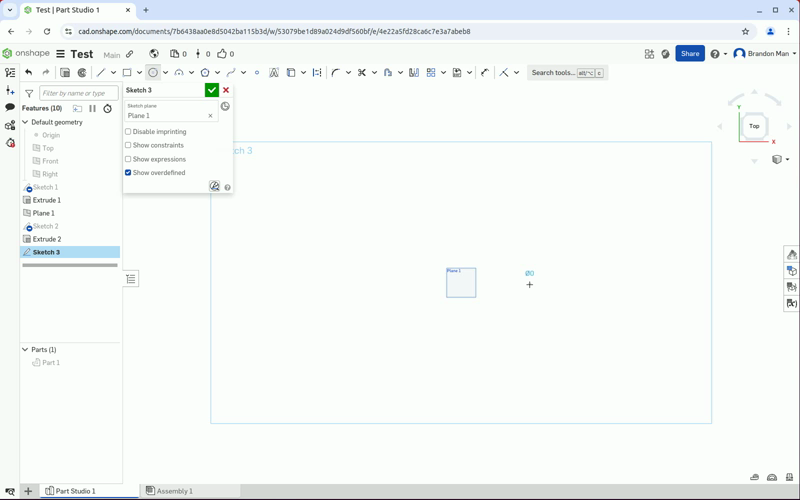
mouse_move(556, 284)
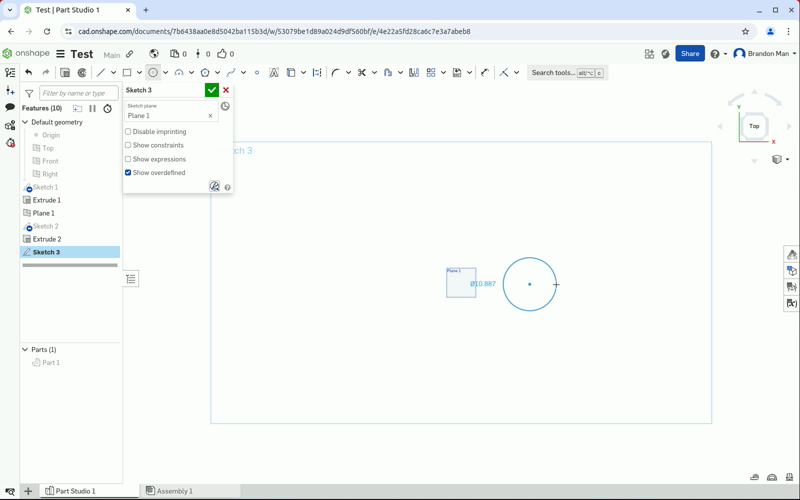
click(556, 284)
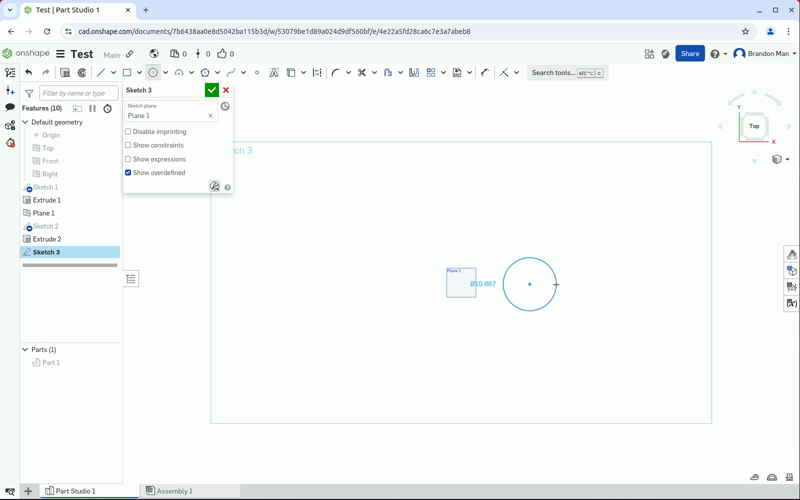
key(esc)
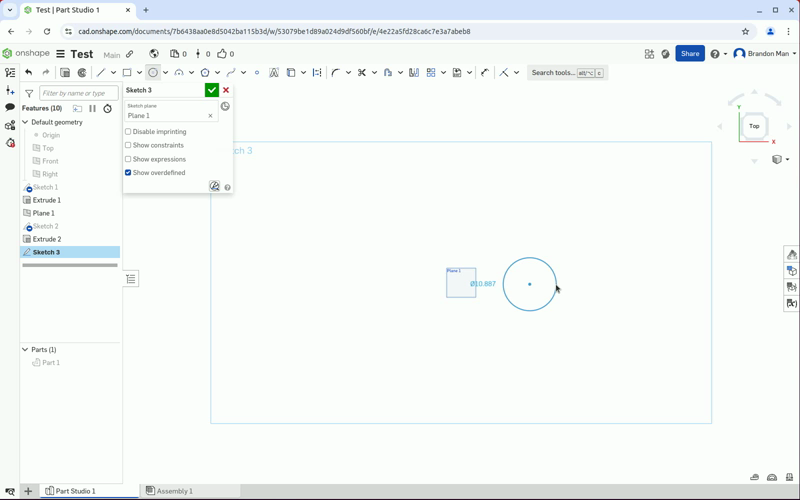
mouse_move(543, 300)
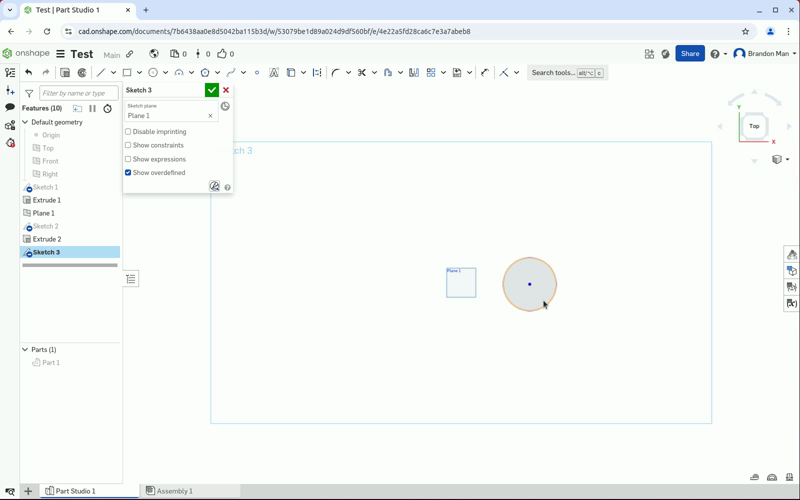
click(543, 300)
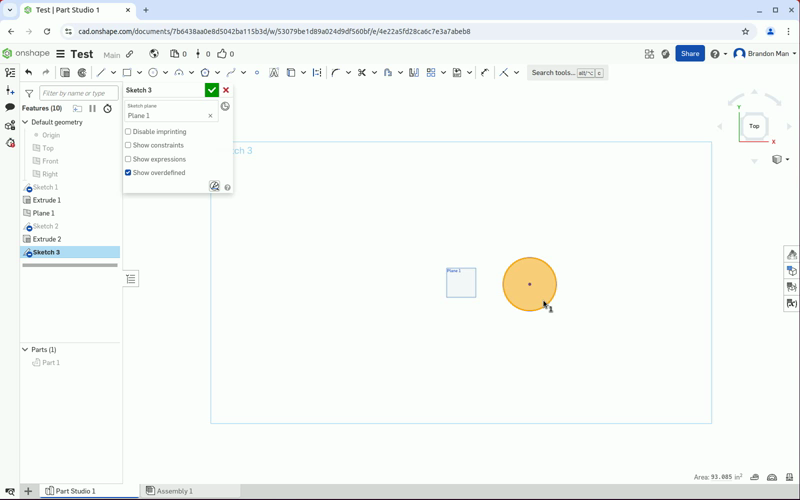
mouse_move(73, 352)
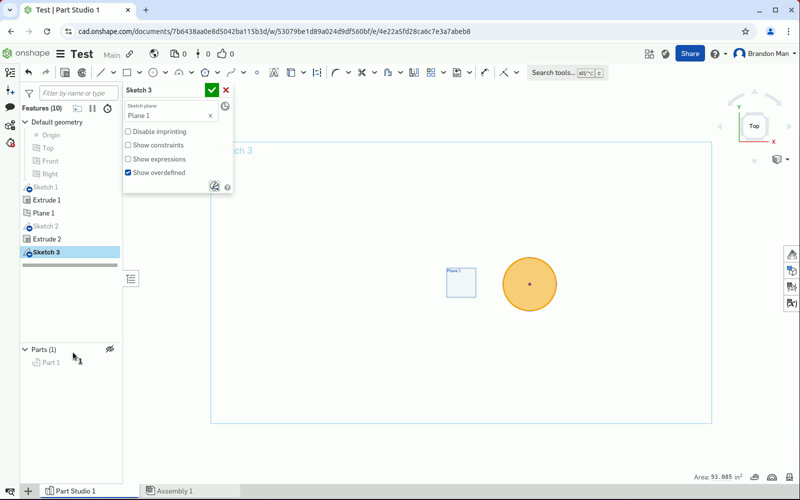
key(shift+y)
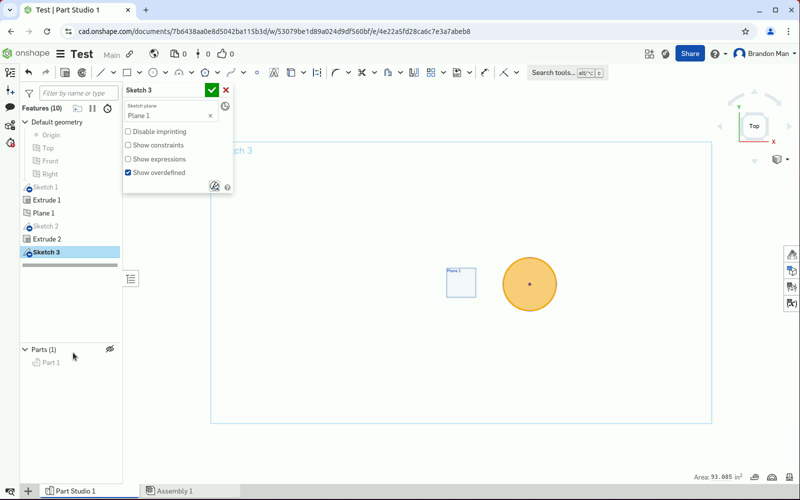
key(shift+e)
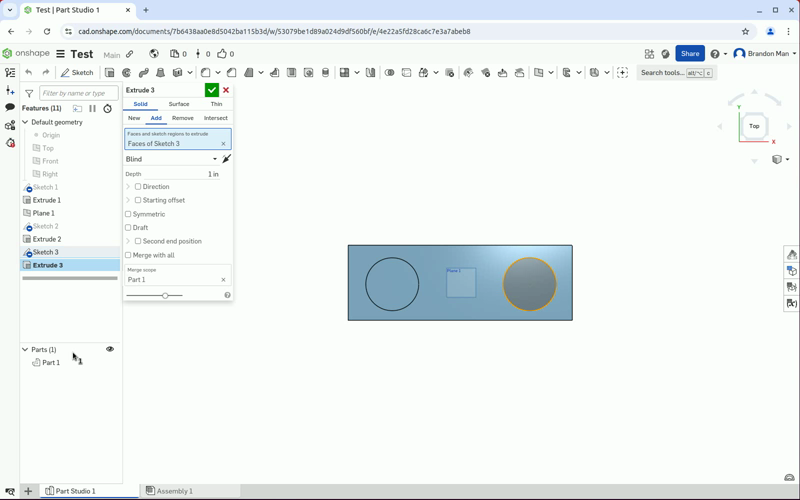
mouse_move(143, 106)
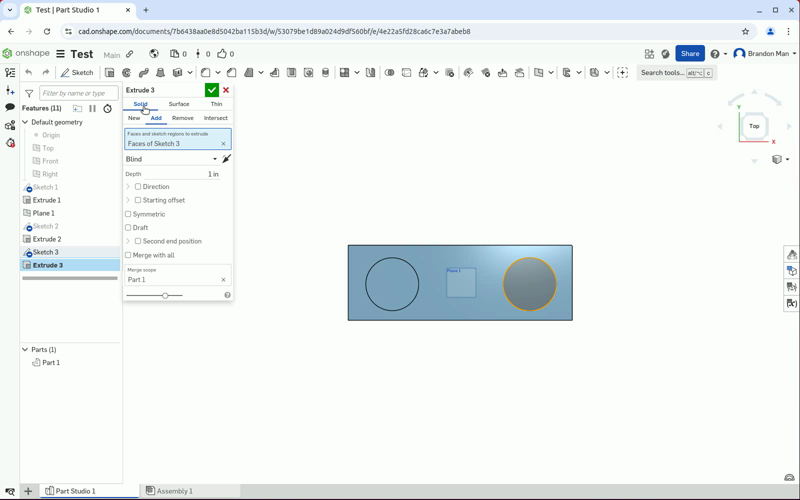
click(143, 106)
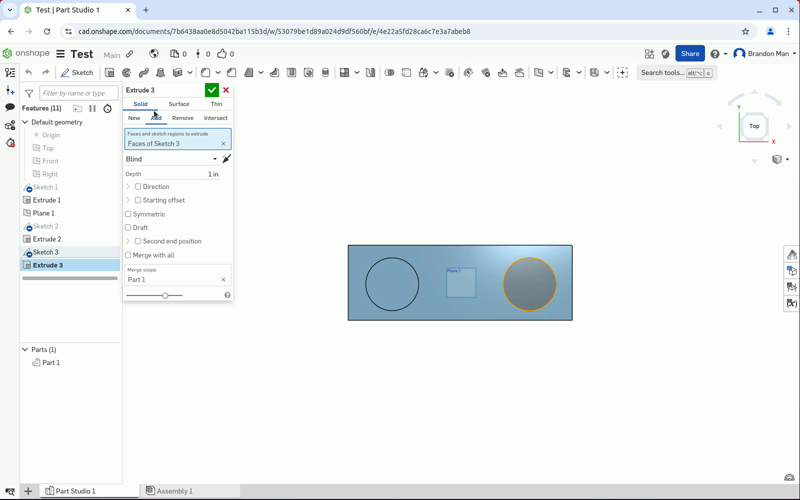
mouse_move(186, 120)
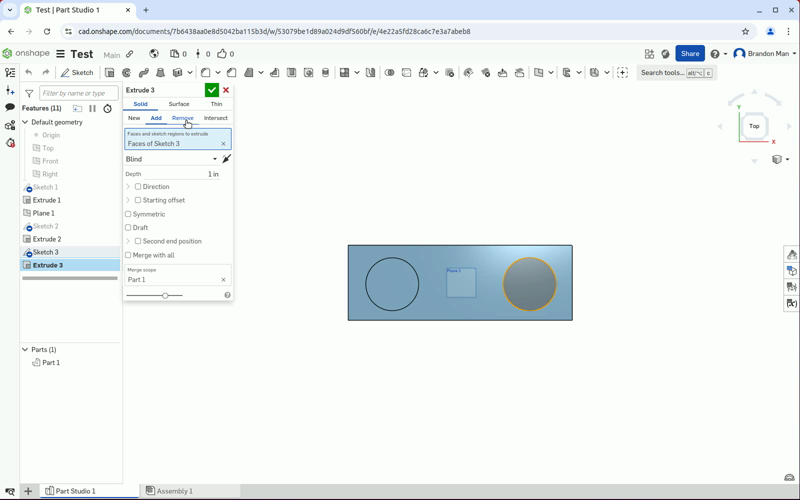
click(186, 120)
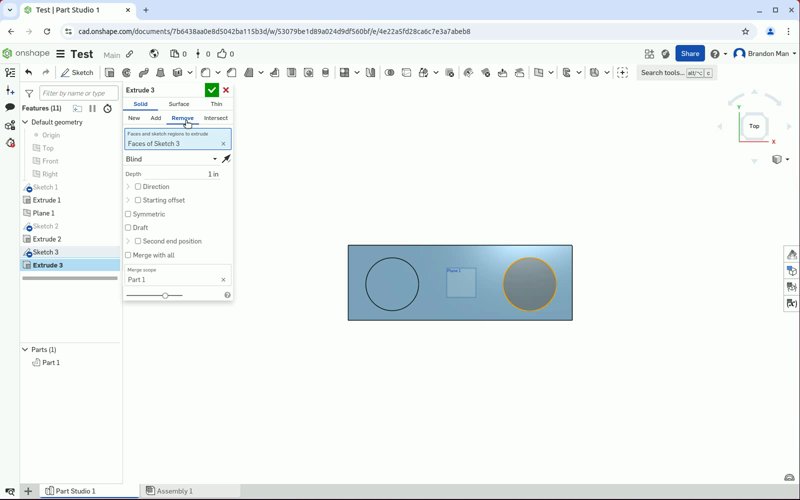
key(tab, 4)
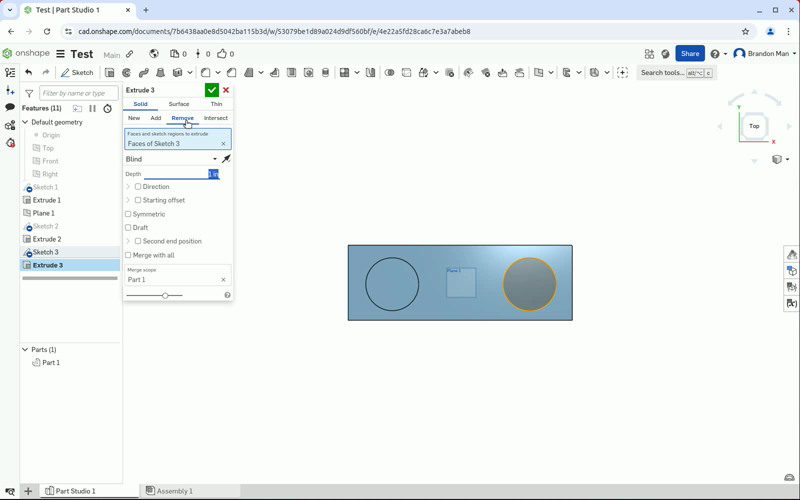
text(15.405)
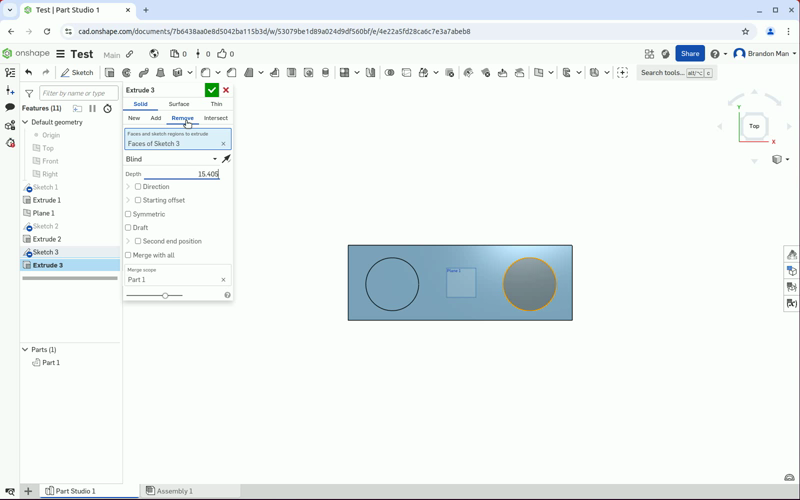
key(tab, 6)
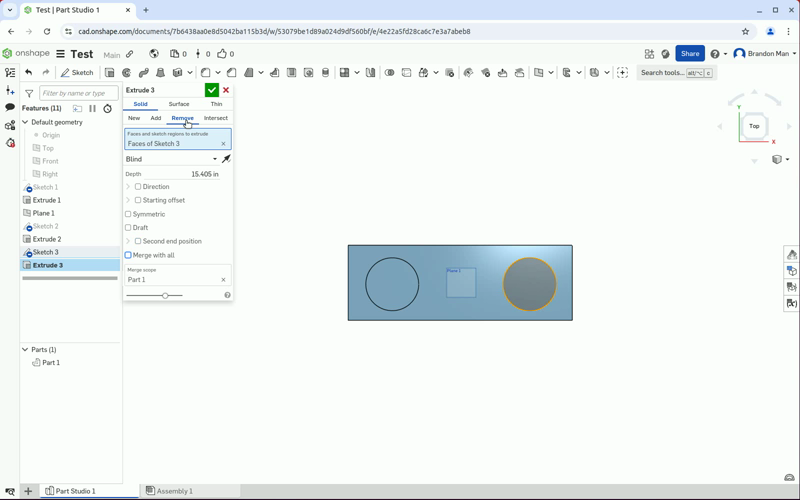
key(space)
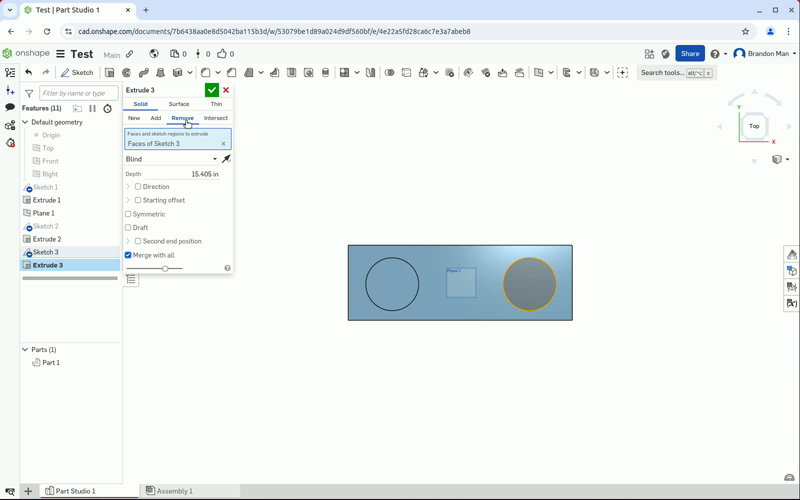
key(enter)
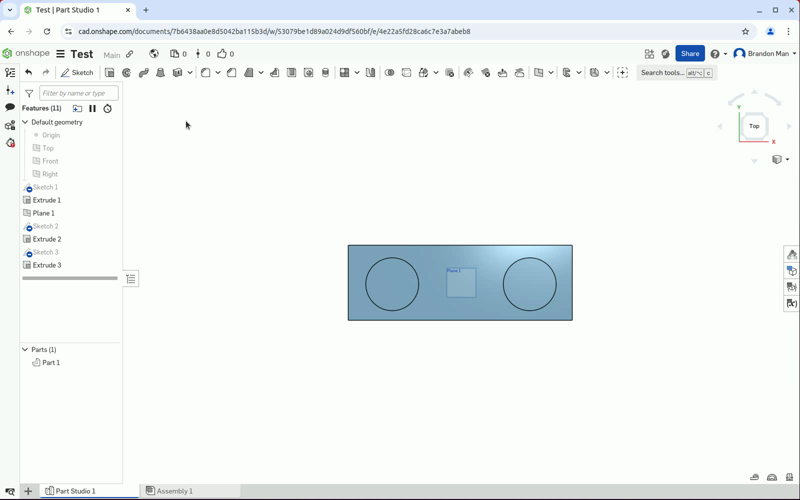
key(shift+h)
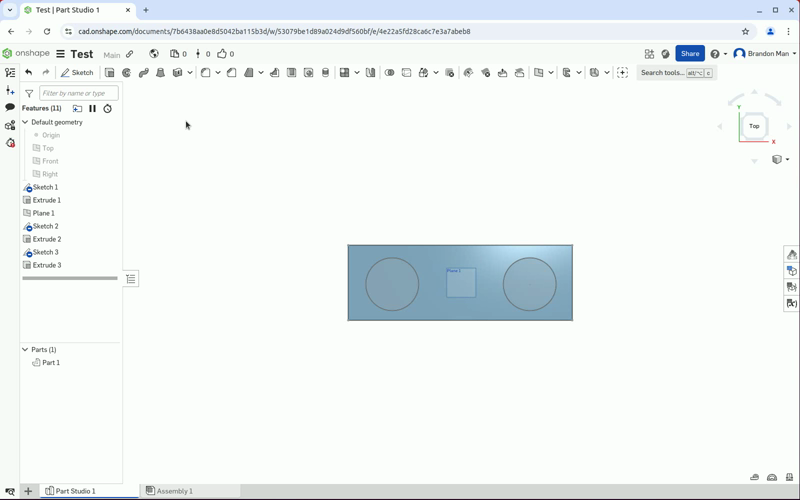
key(shift+h)
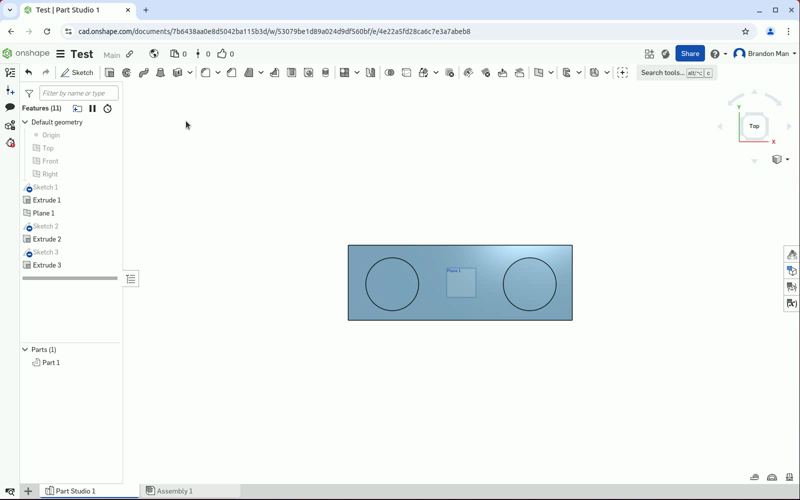
mouse_move(73, 189)
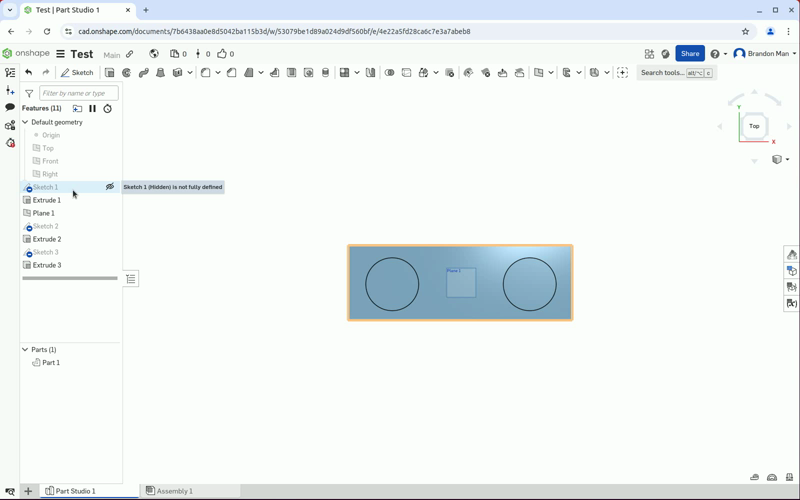
click(73, 189)
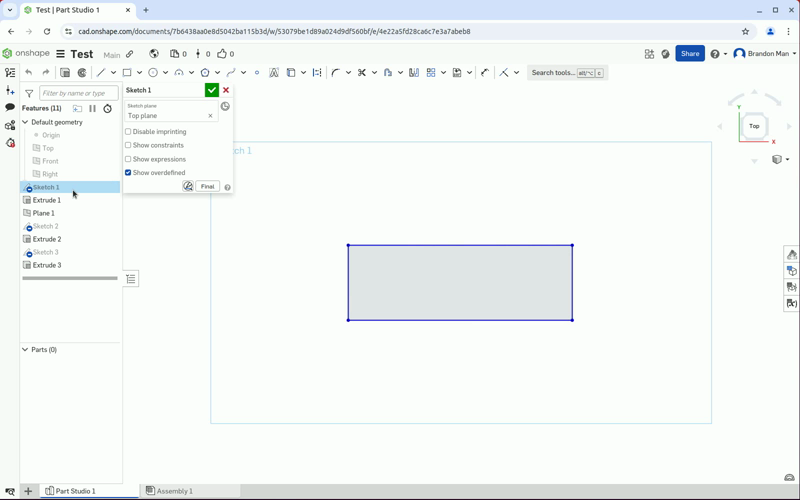
mouse_move(229, 92)
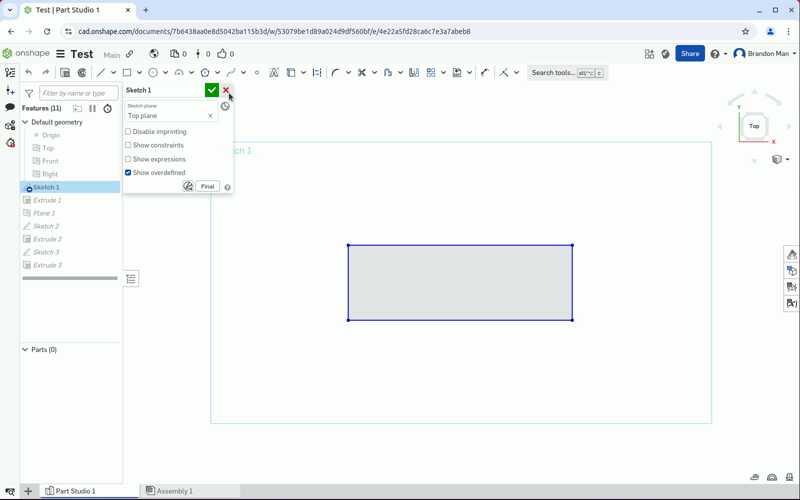
click(229, 92)
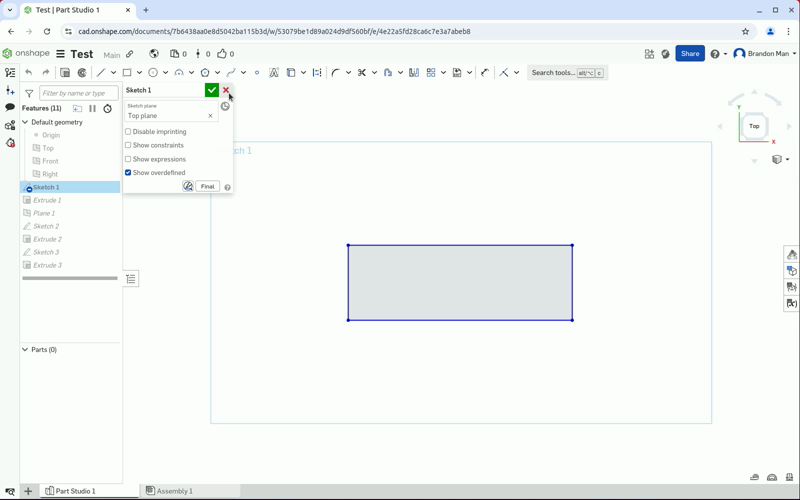
key(shift+s)
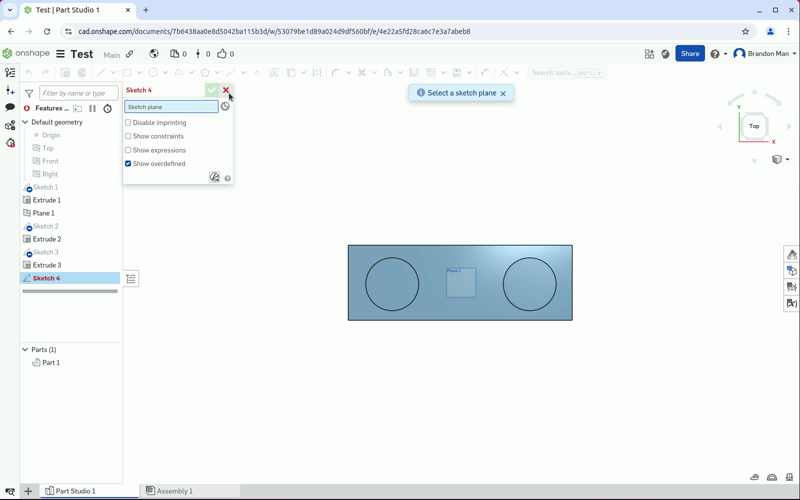
mouse_move(73, 215)
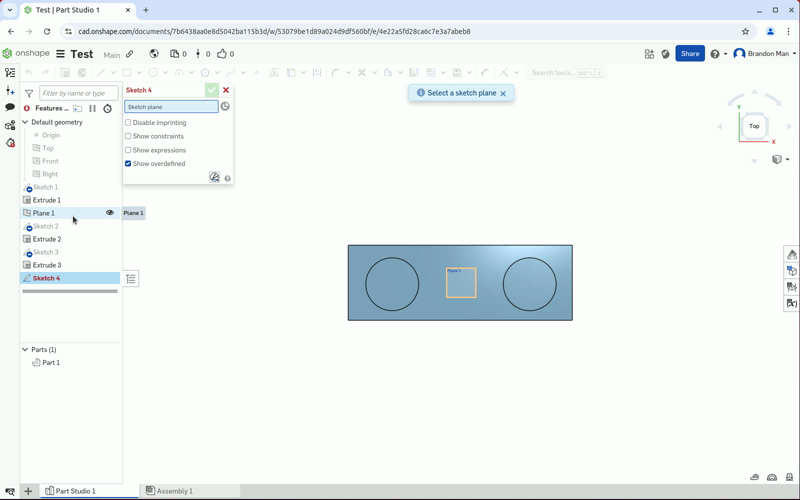
click(73, 215)
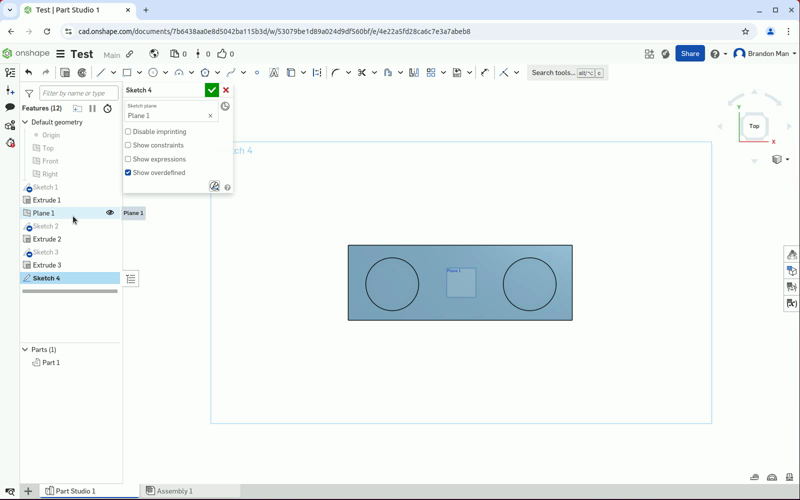
mouse_move(73, 352)
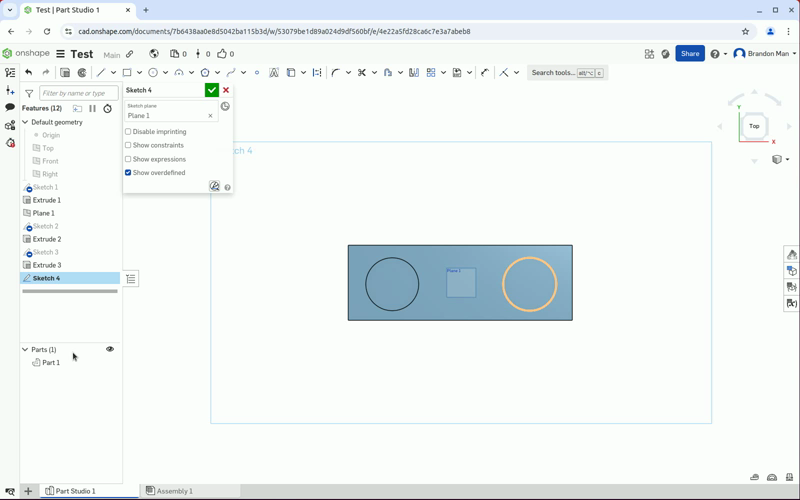
key(y)
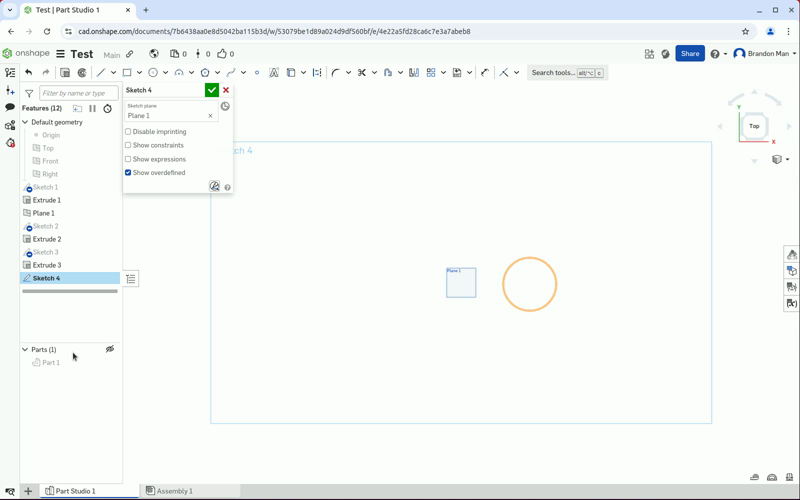
key(c)
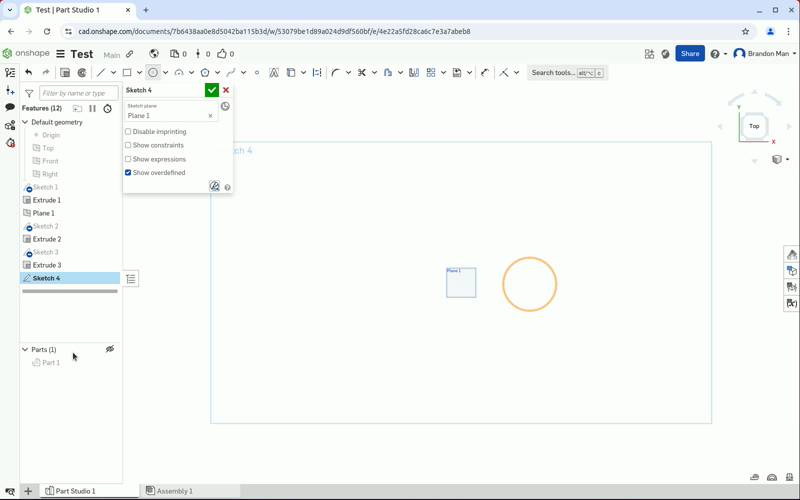
key_down(shift)
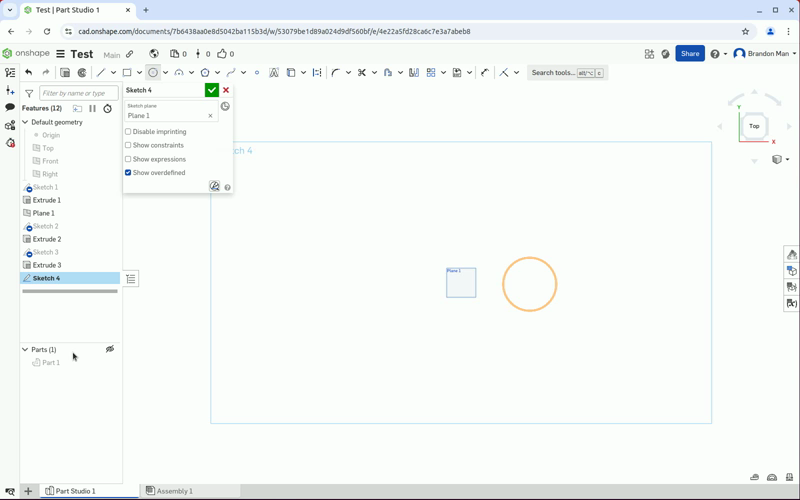
mouse_move(463, 285)
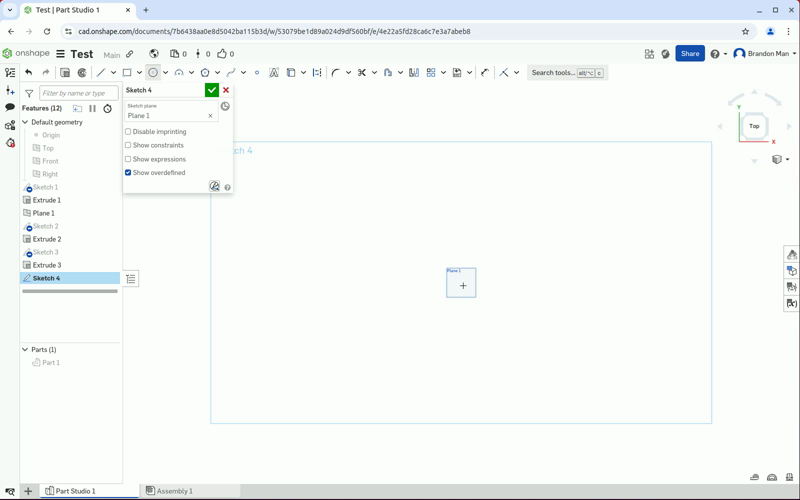
click(463, 285)
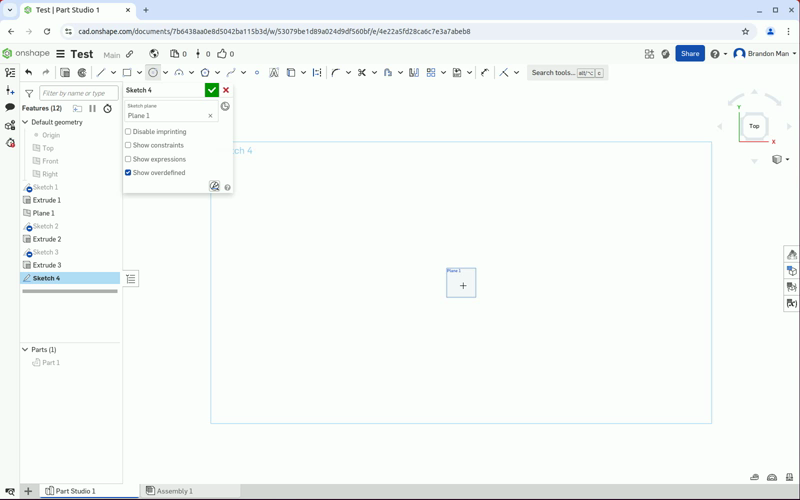
key_up(shift)
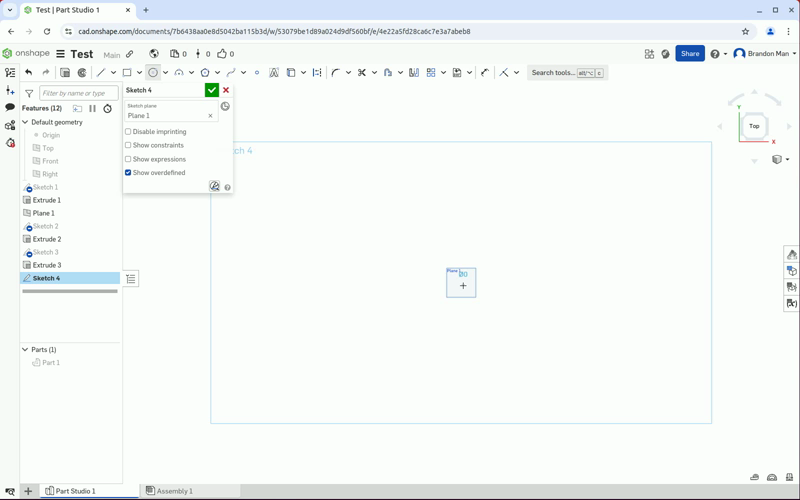
mouse_move(490, 285)
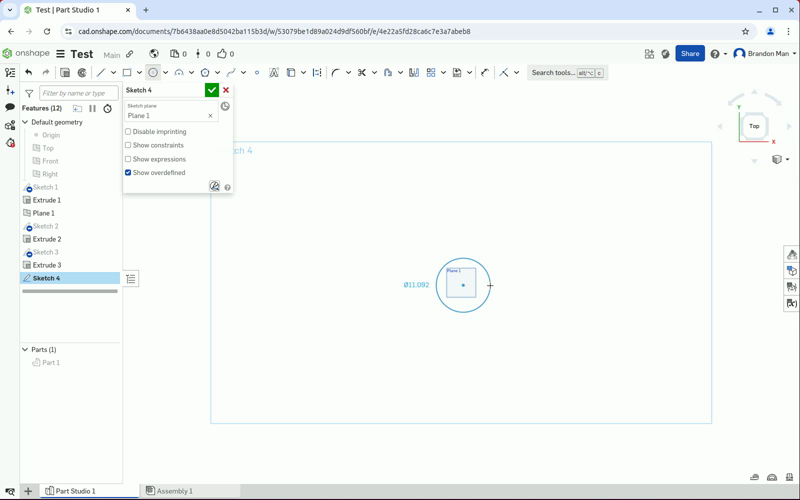
click(490, 285)
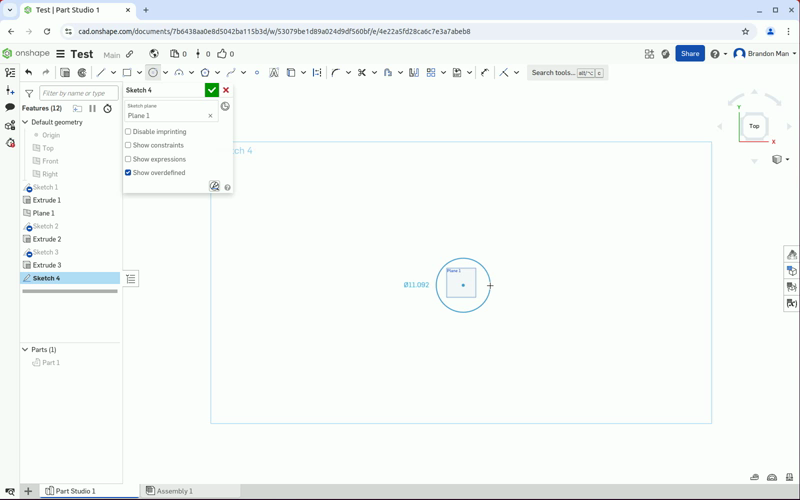
key(esc)
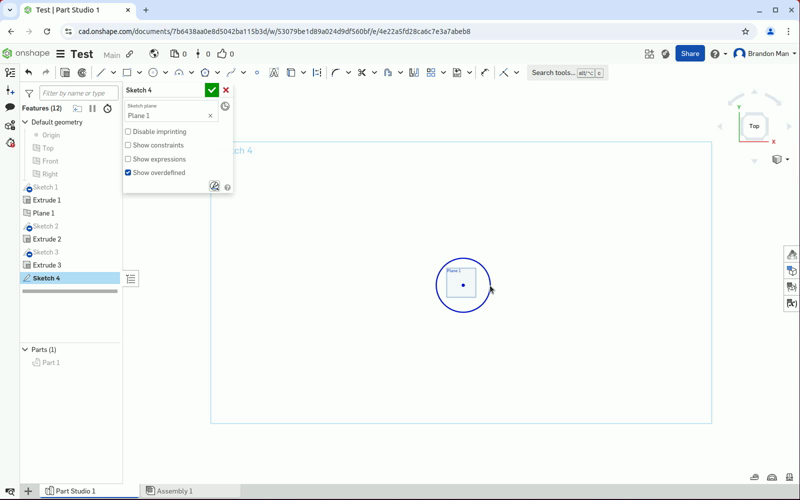
mouse_move(486, 291)
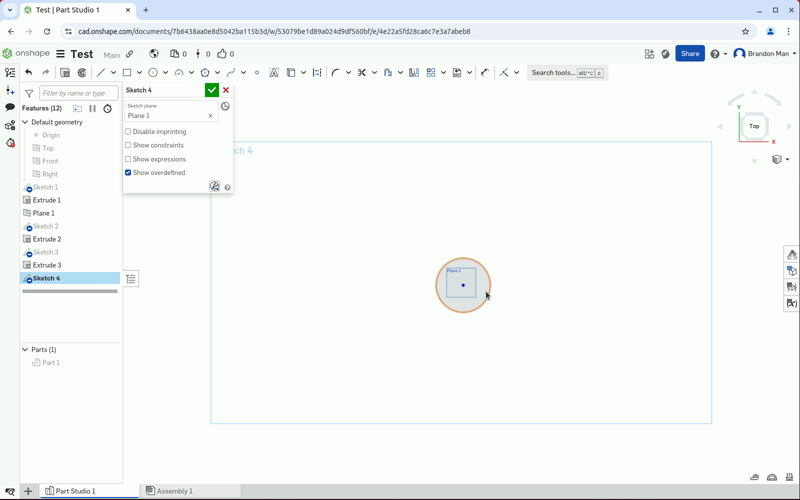
click(486, 291)
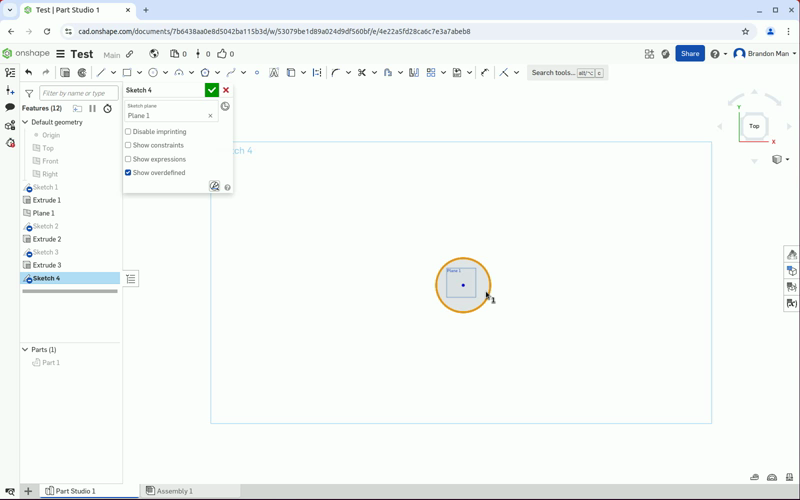
mouse_move(73, 352)
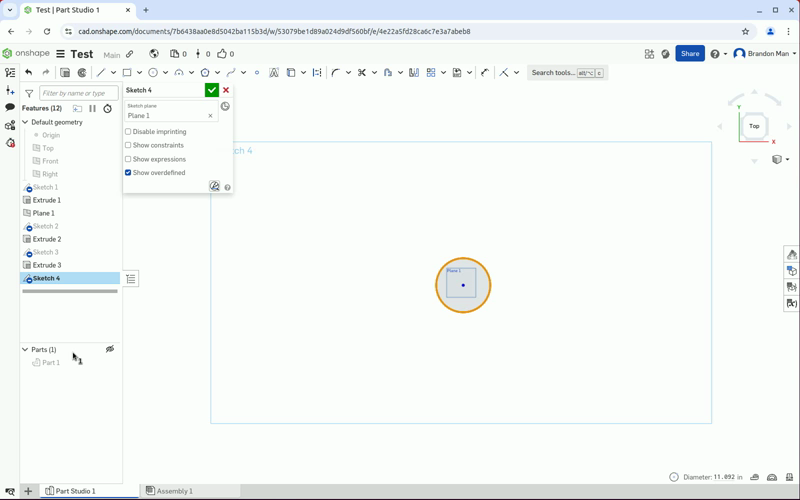
key(shift+y)
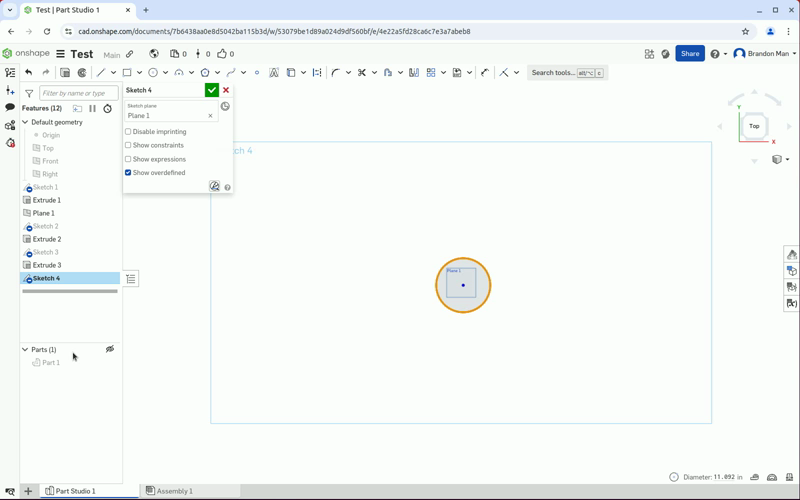
key(shift+e)
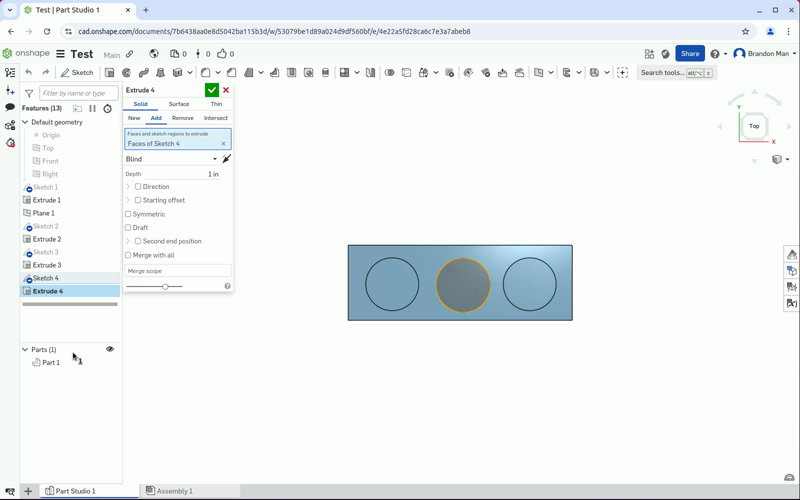
mouse_move(143, 106)
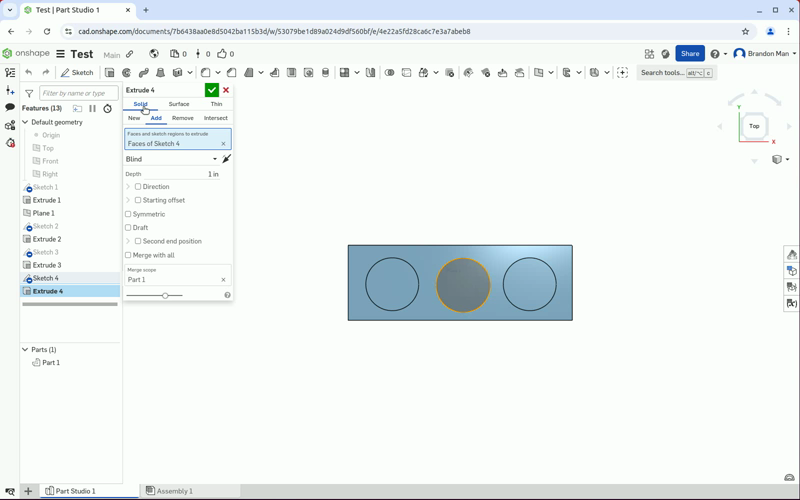
click(143, 106)
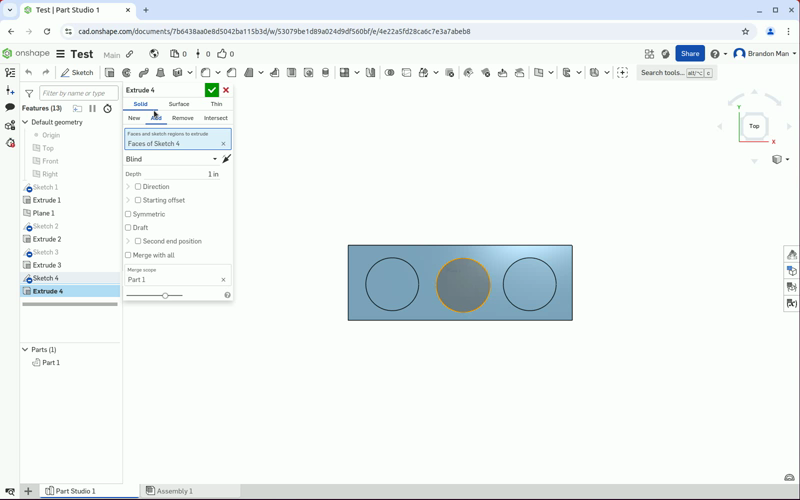
mouse_move(186, 120)
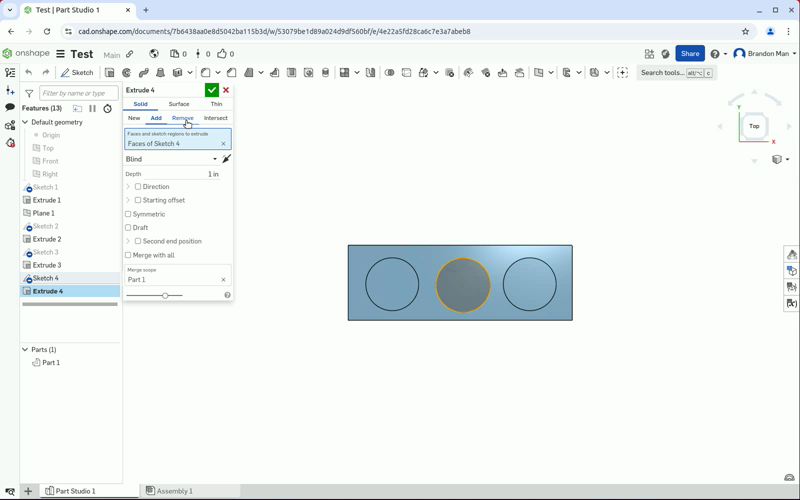
click(186, 120)
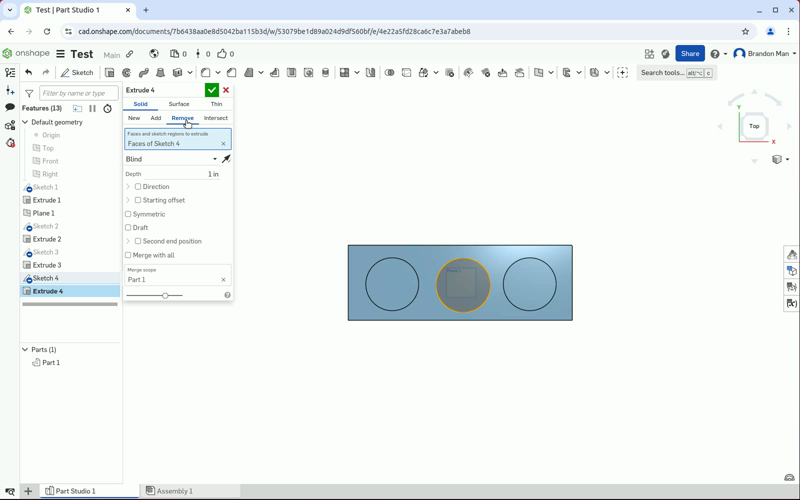
key(tab, 4)
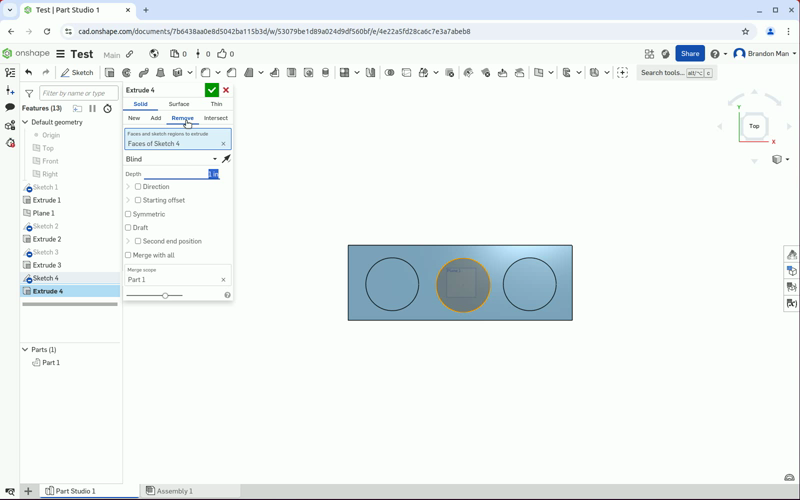
text(15.405)
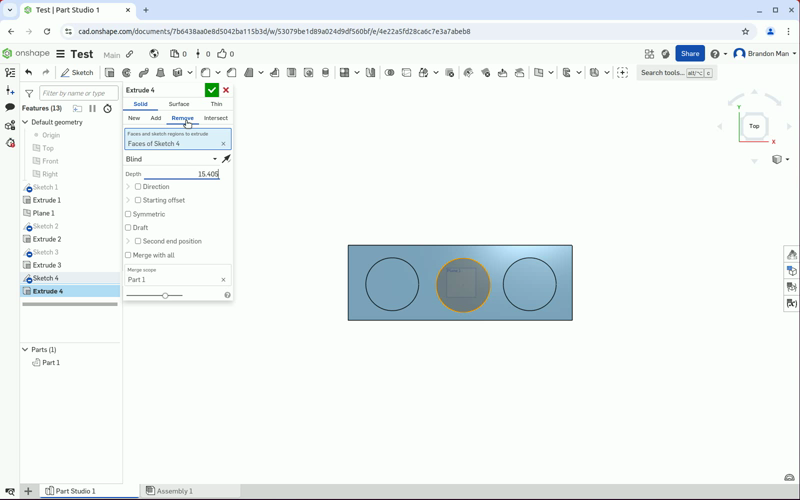
key(tab, 6)
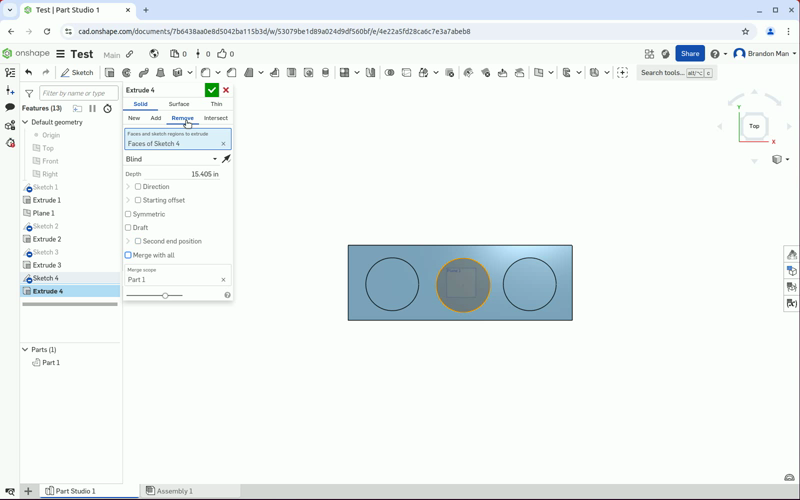
key(space)
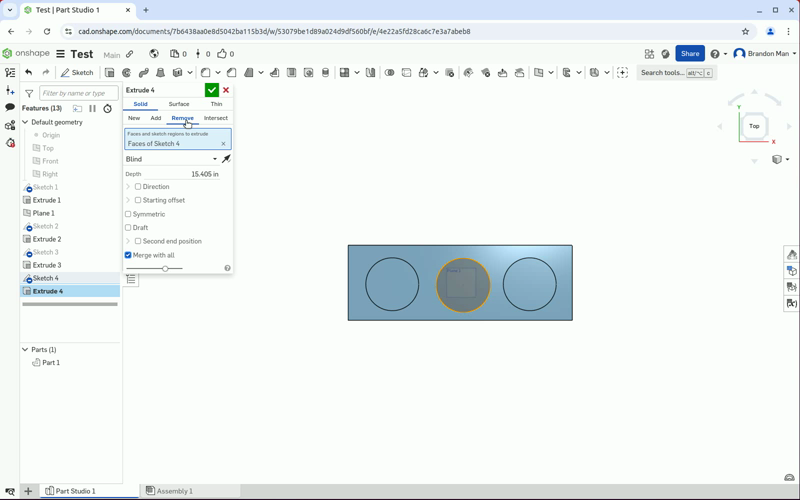
key(enter)
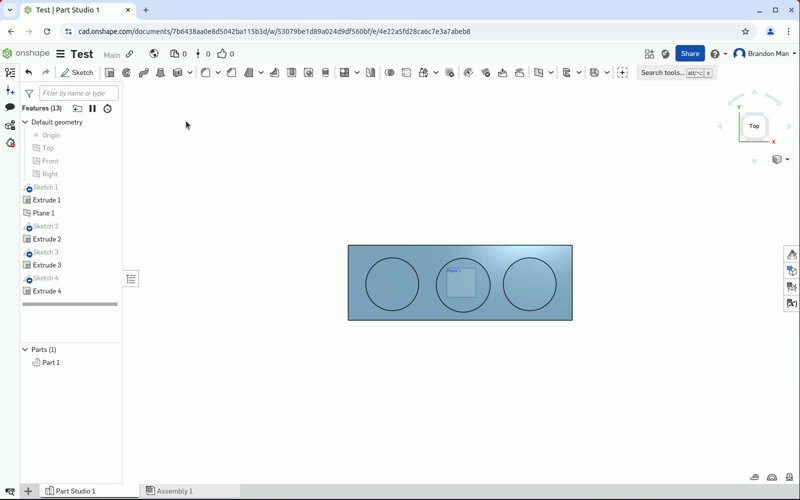
key(shift+h)
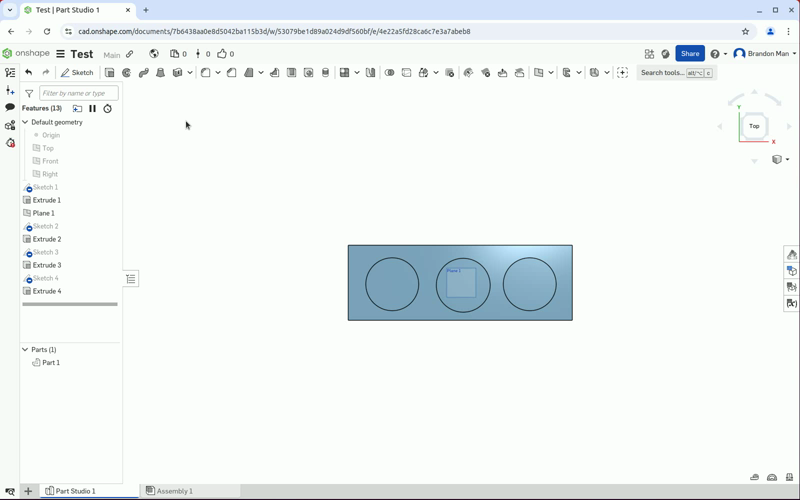
key(shift+h)
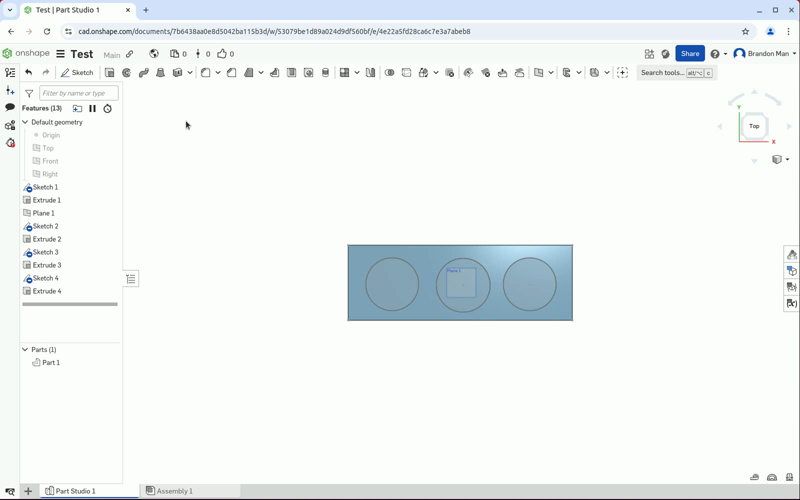
key(shift+7)
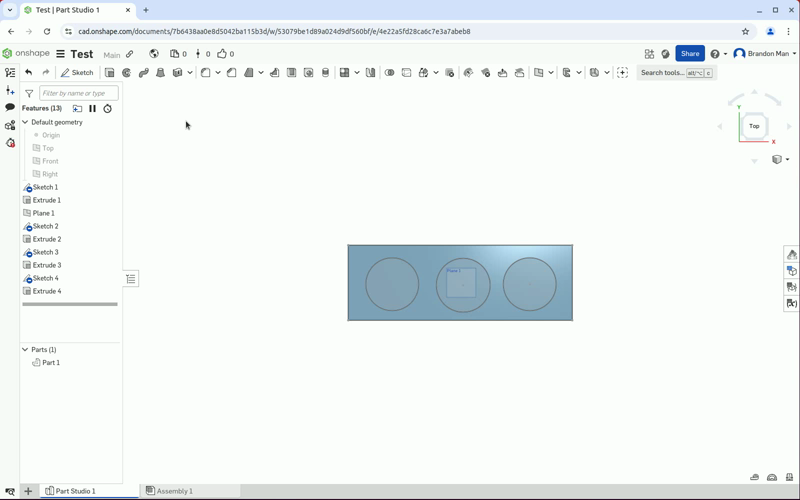
key(up, 3)
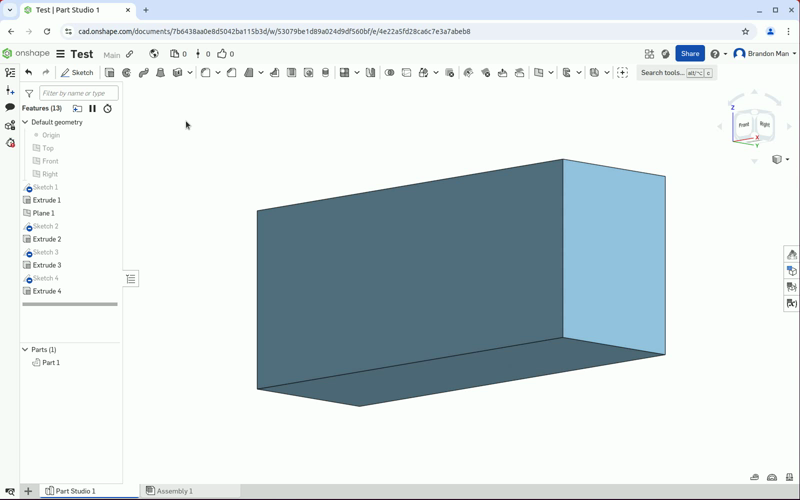
key(left, 3)
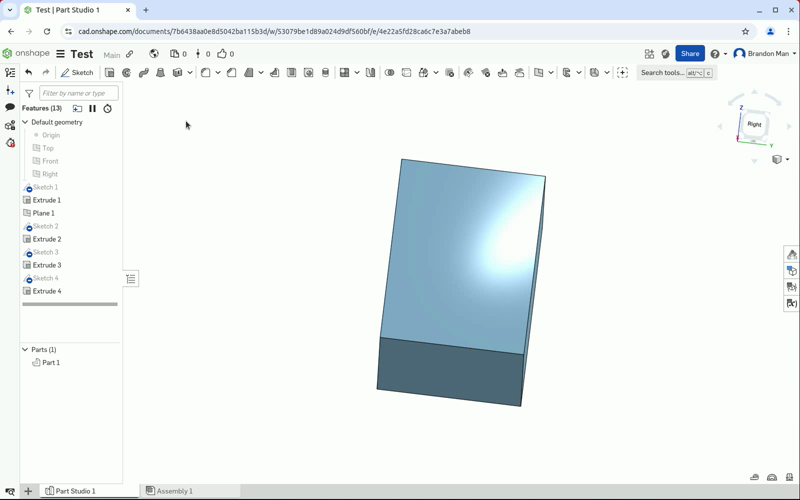
key(right, 3)
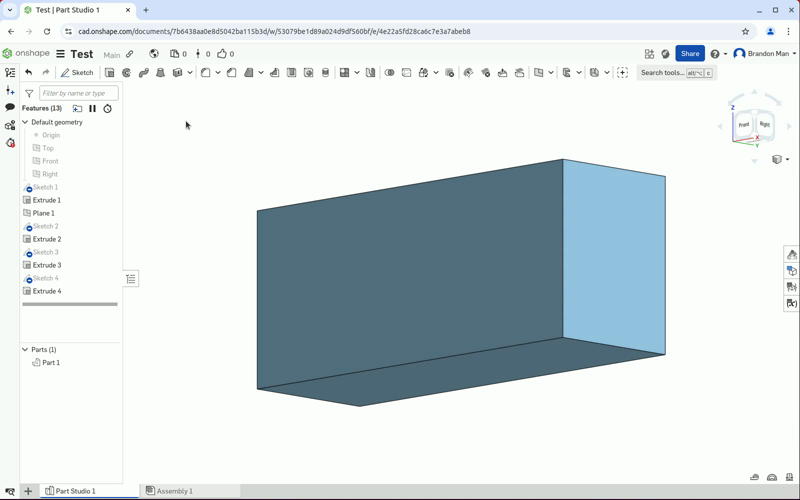
key(down, 3)
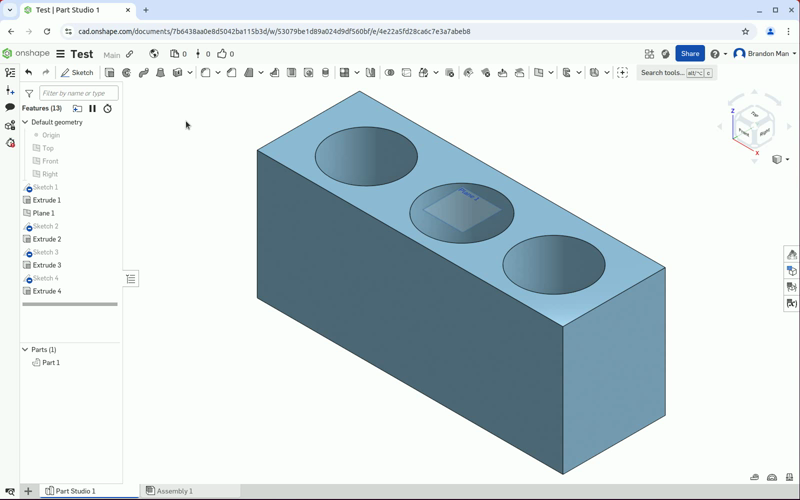
mouse_move(73, 189)
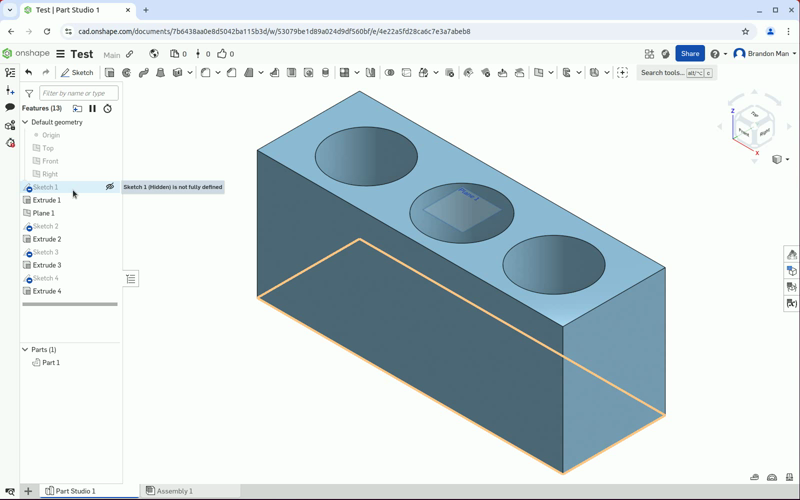
click(73, 189)